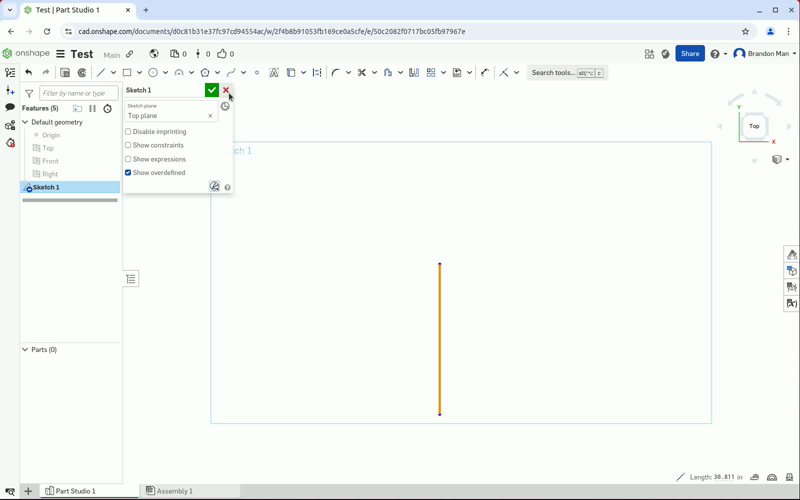
key(shift+h)
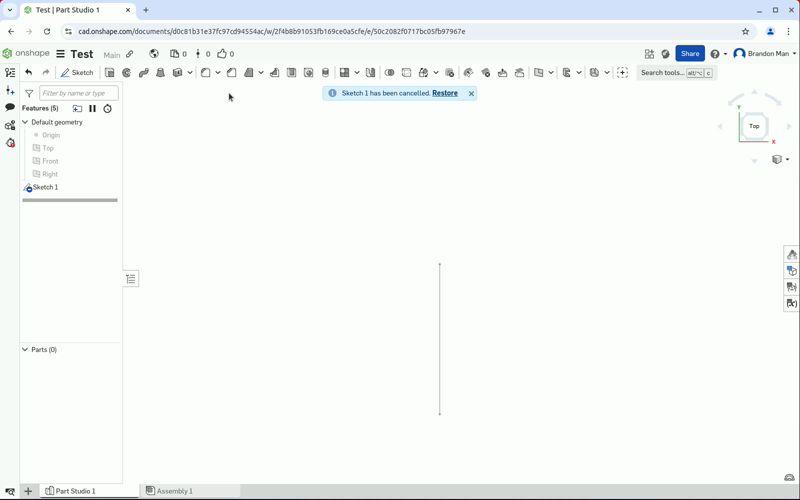
mouse_move(73, 352)
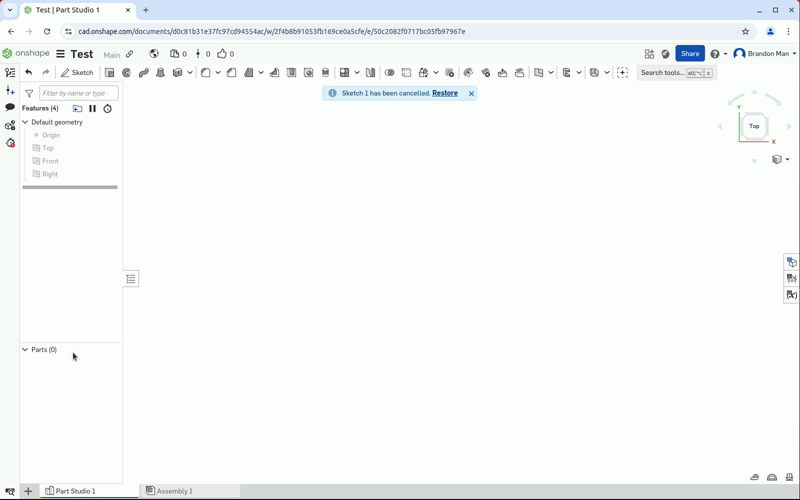
key(y)
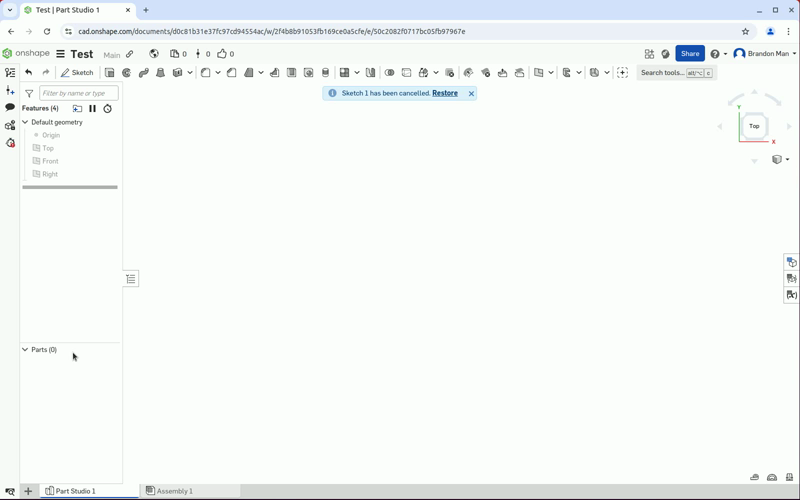
key(shift+p)
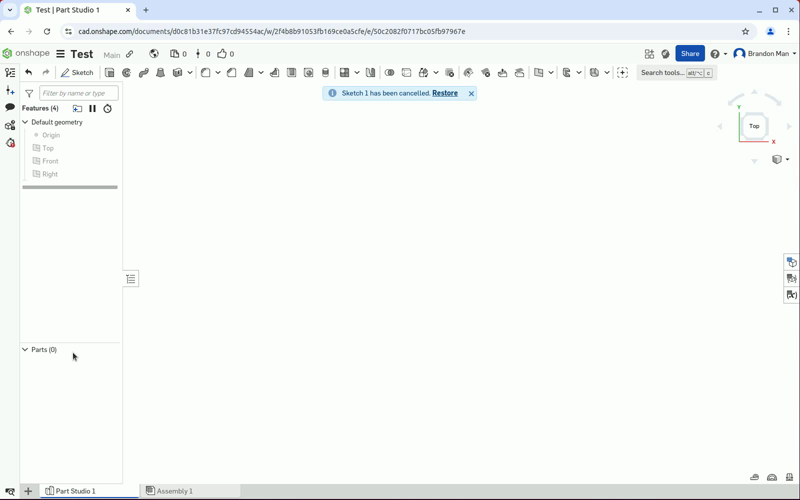
key(space)
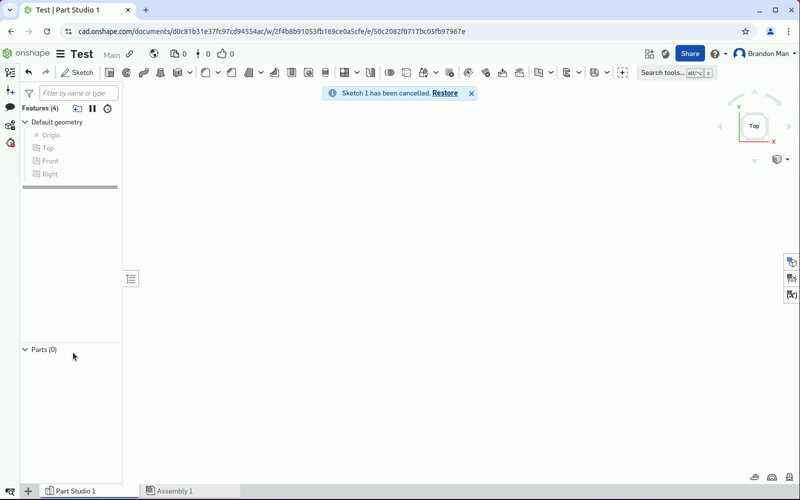
key_down(shift)
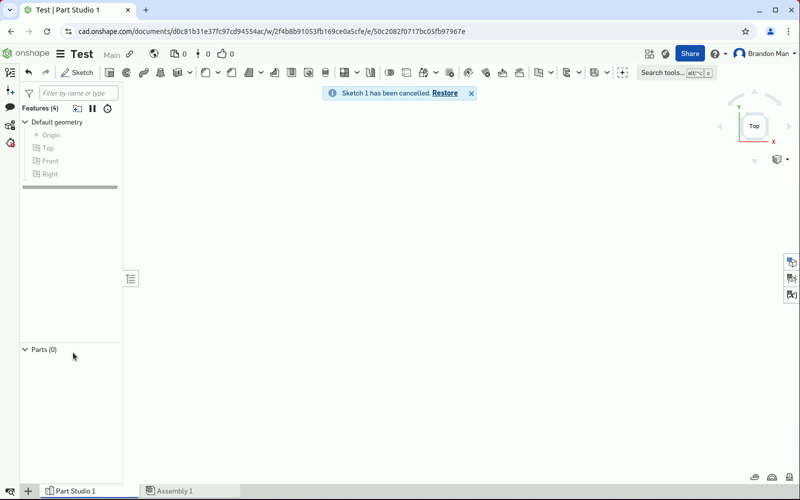
key(up)
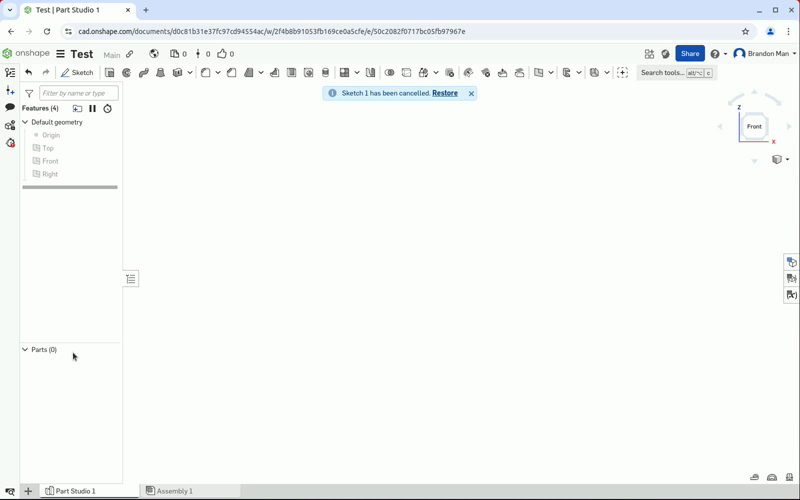
key_up(shift)
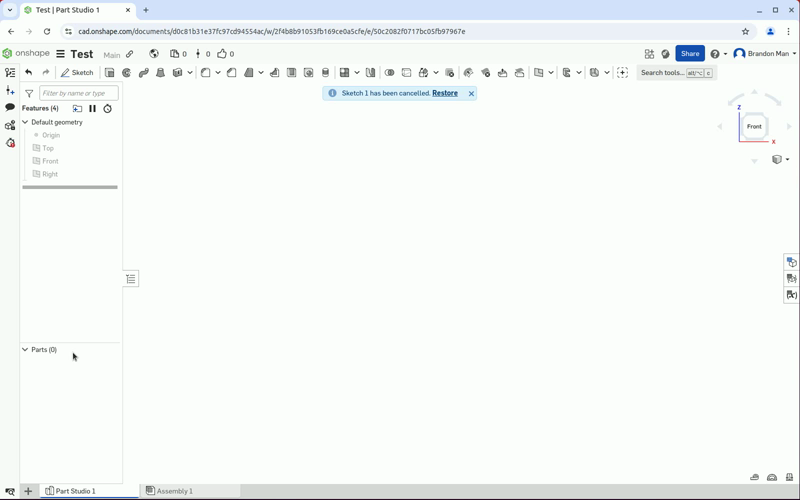
mouse_move(73, 352)
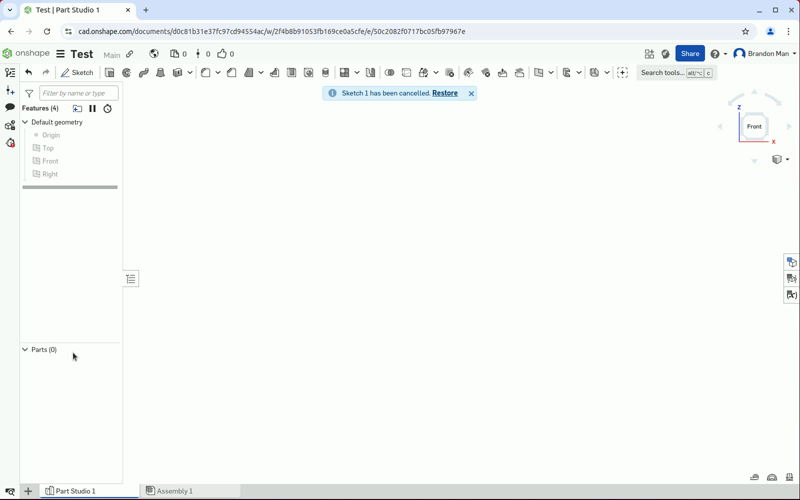
key(shift+y)
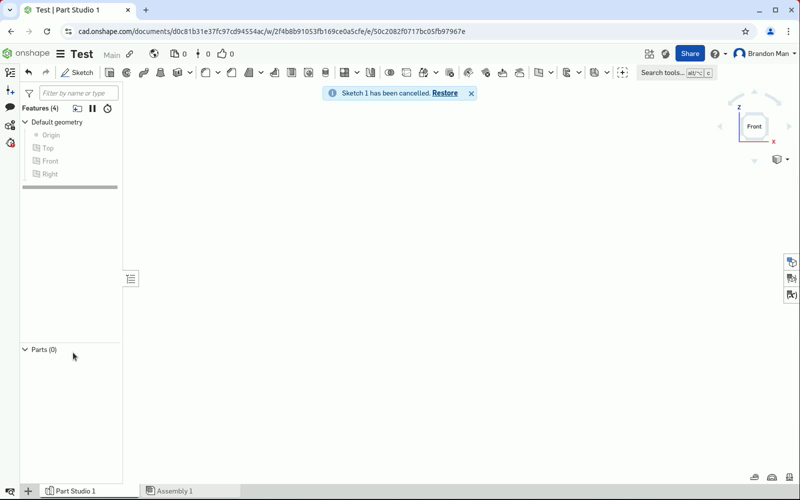
key(shift+s)
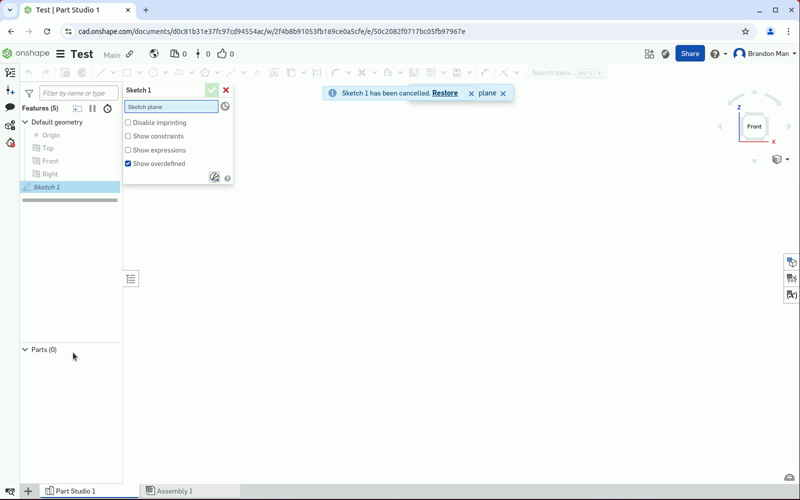
mouse_move(73, 163)
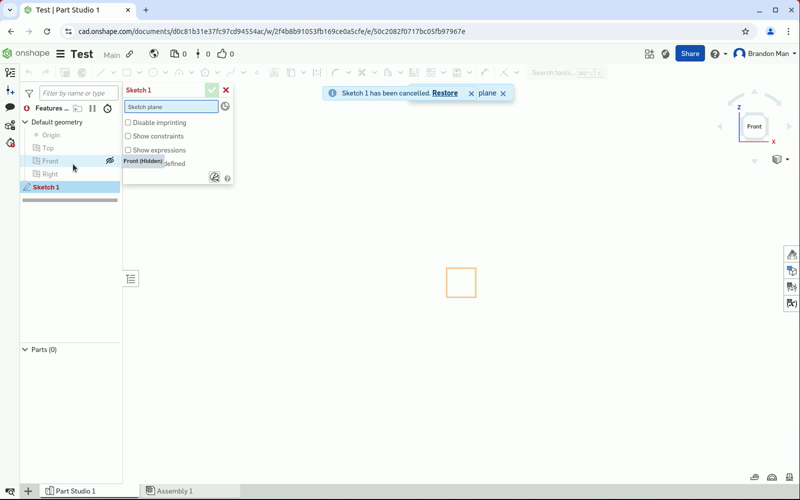
click(73, 163)
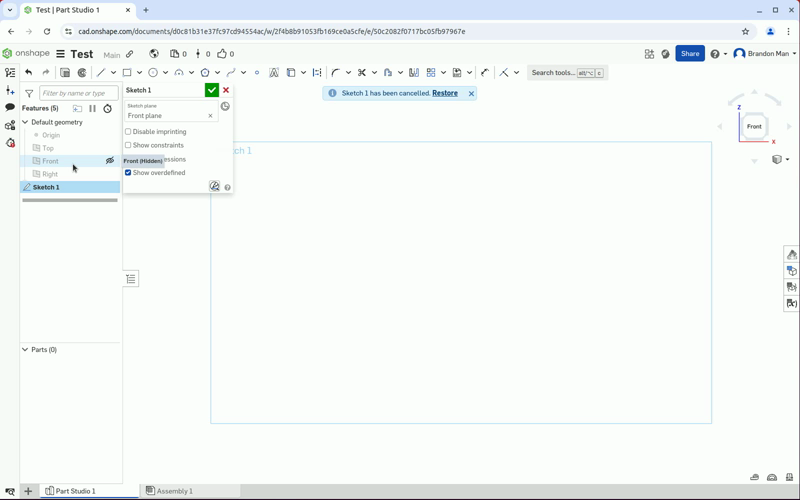
mouse_move(73, 352)
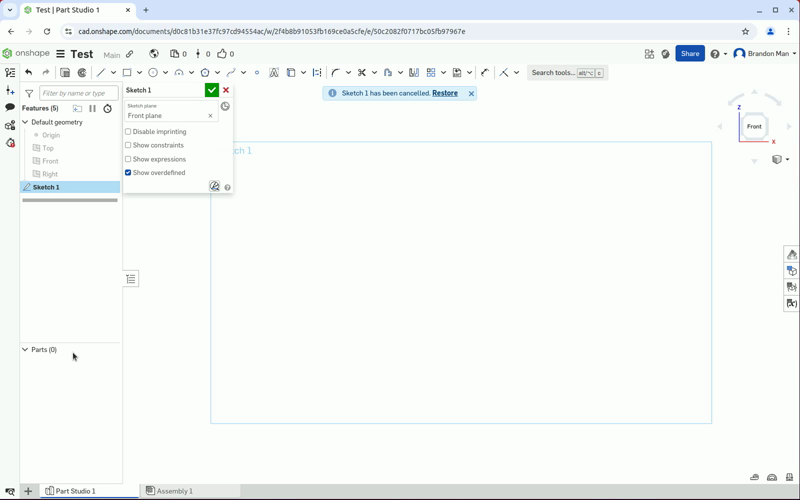
key(y)
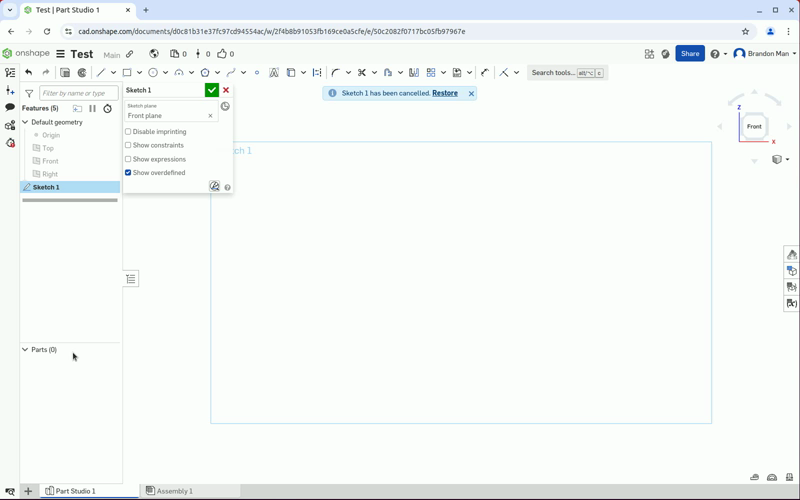
key(a)
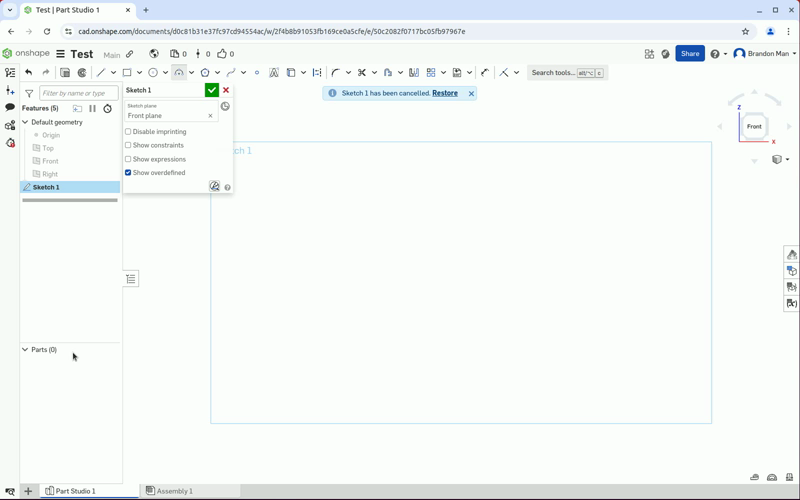
key_down(shift)
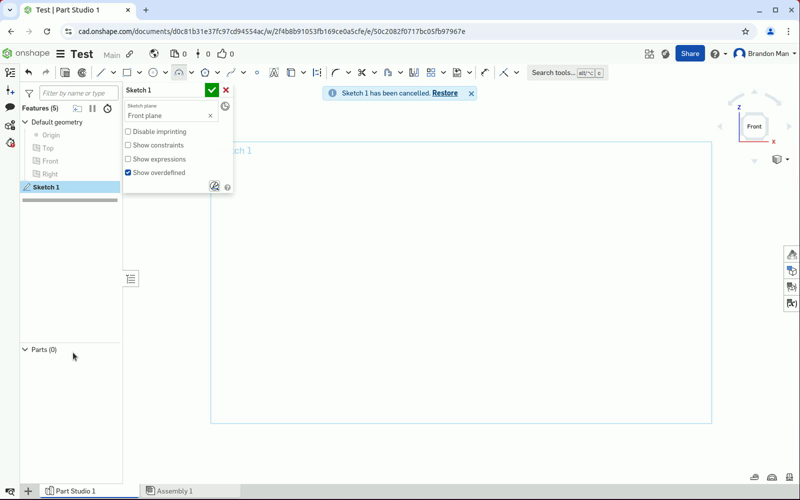
mouse_move(370, 367)
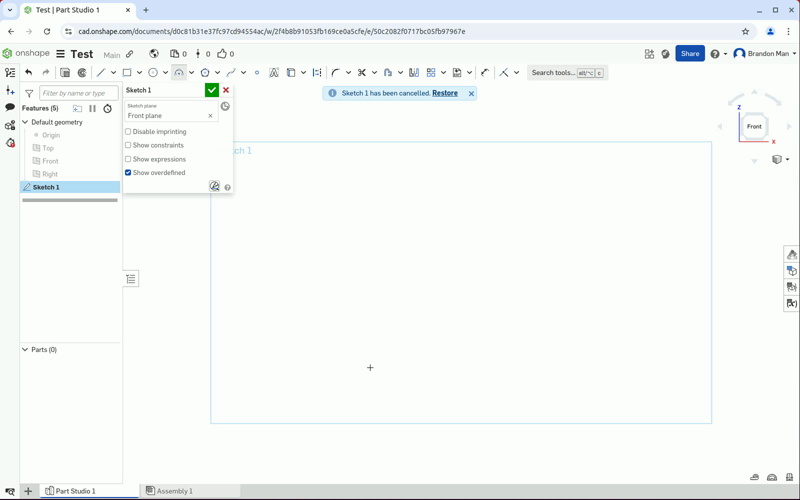
click(370, 367)
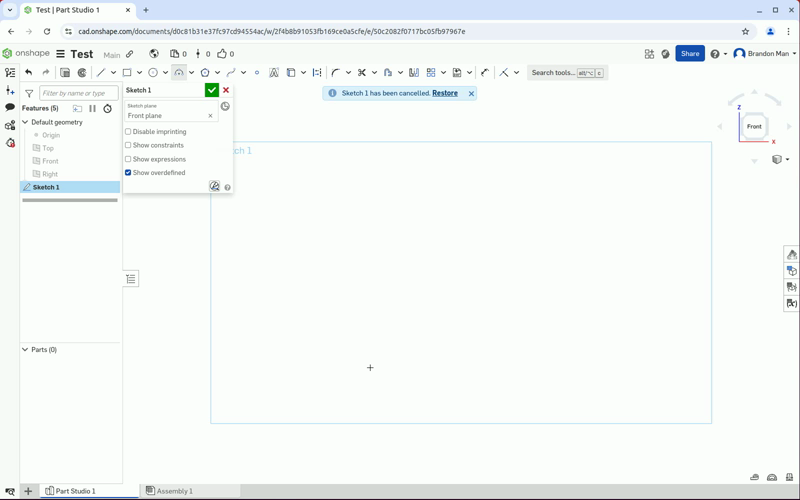
key_up(shift)
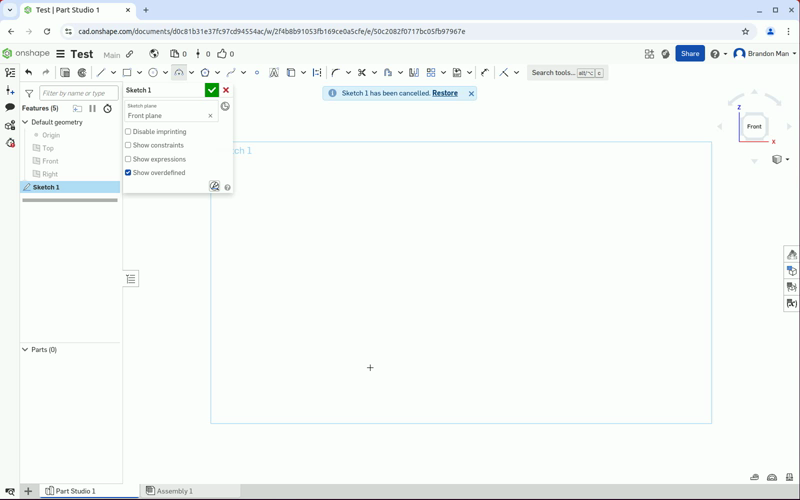
key_down(shift)
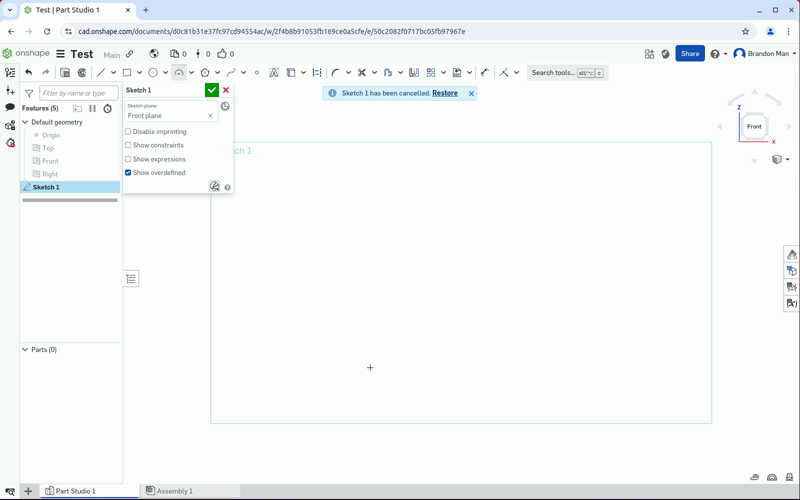
mouse_move(399, 396)
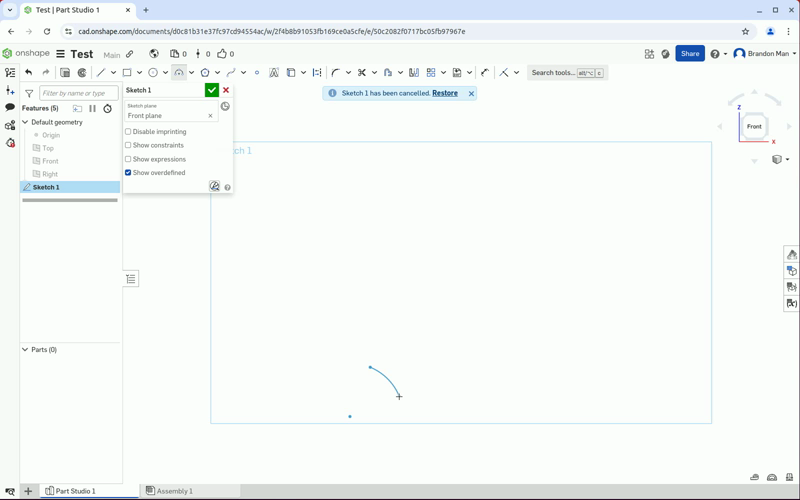
click(399, 396)
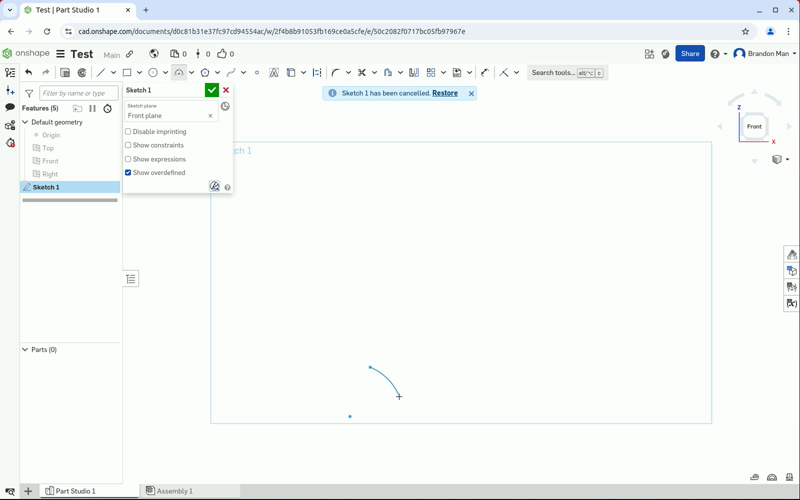
mouse_move(378, 387)
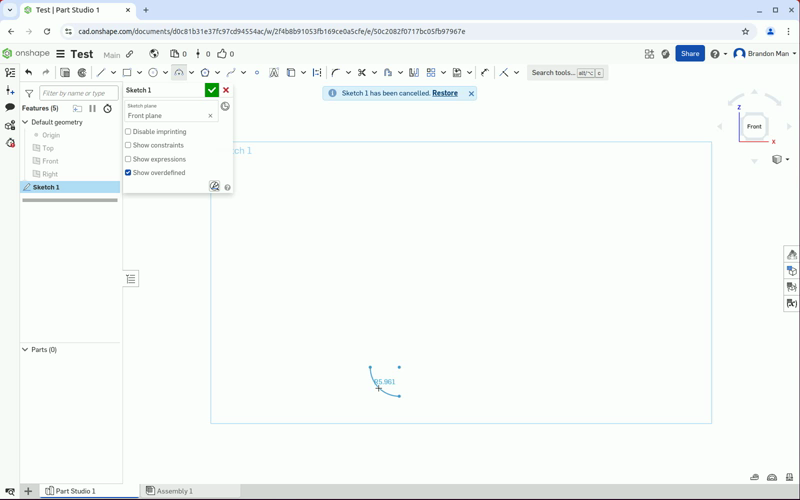
click(378, 387)
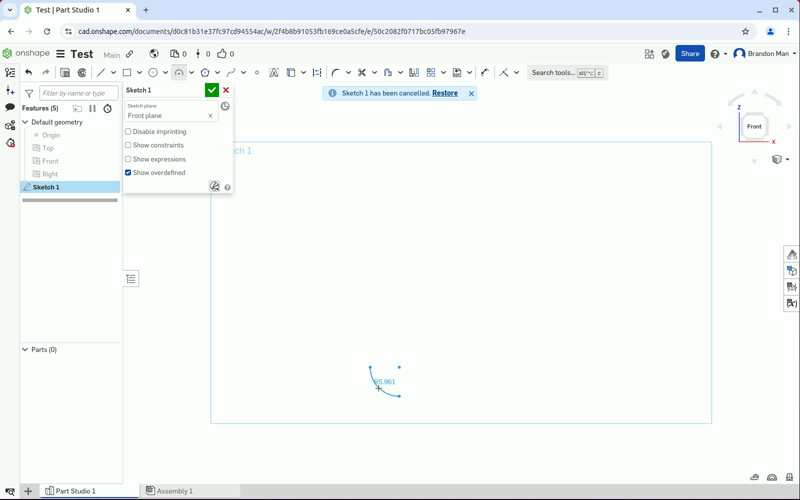
key_up(shift)
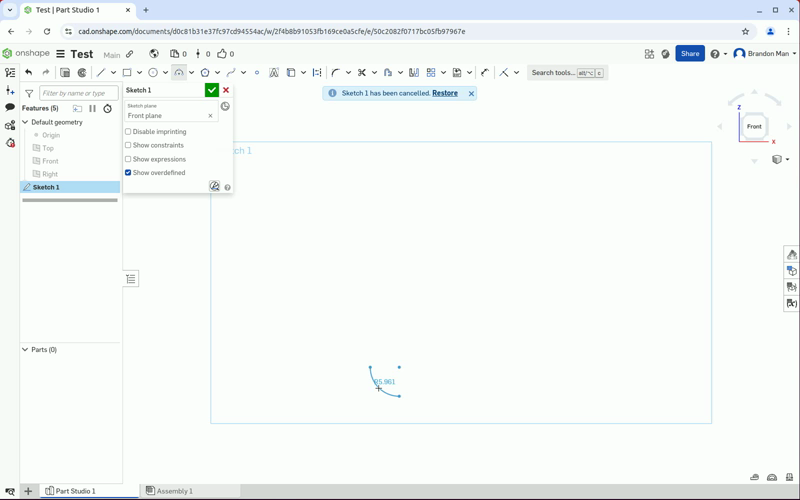
key(esc)
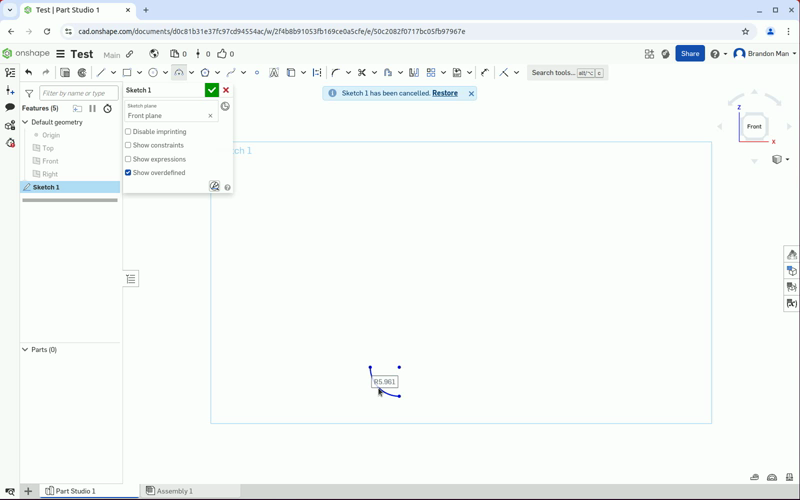
key(l)
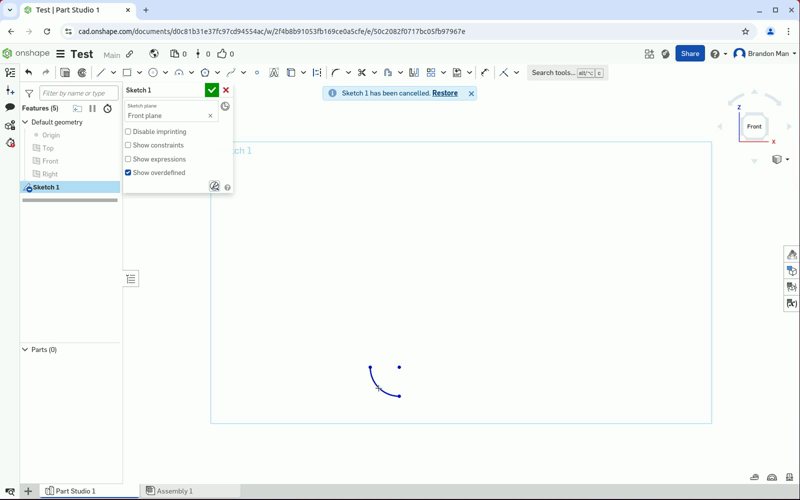
mouse_move(399, 396)
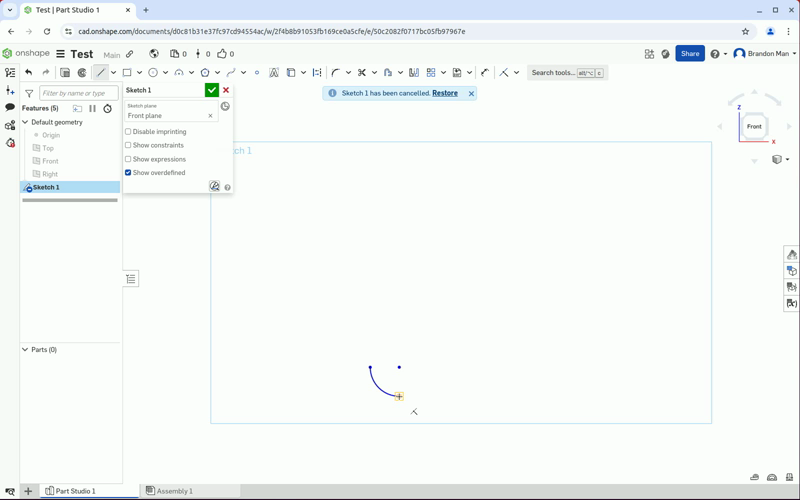
click(399, 396)
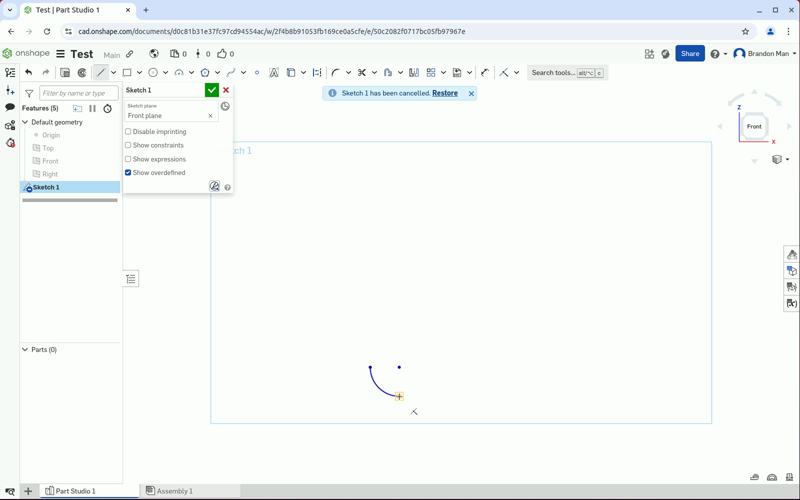
key_down(shift)
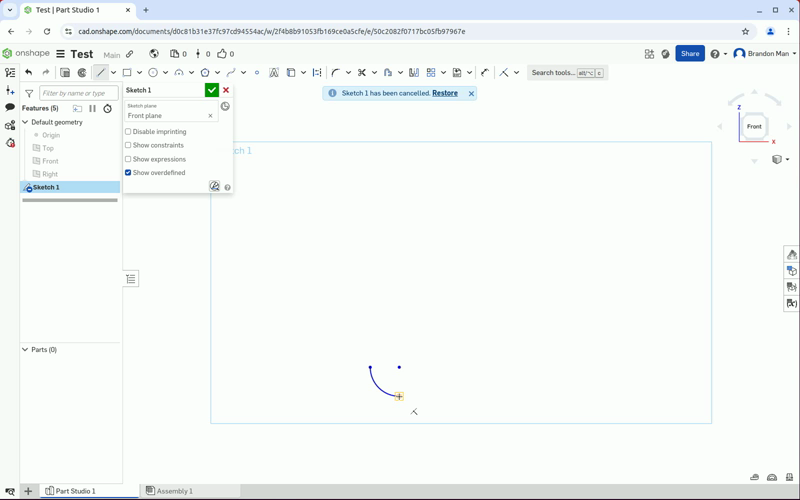
mouse_move(521, 396)
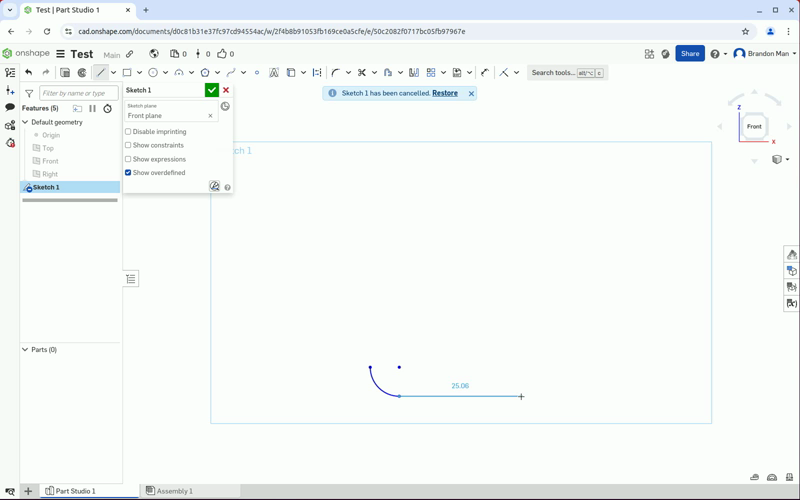
click(521, 396)
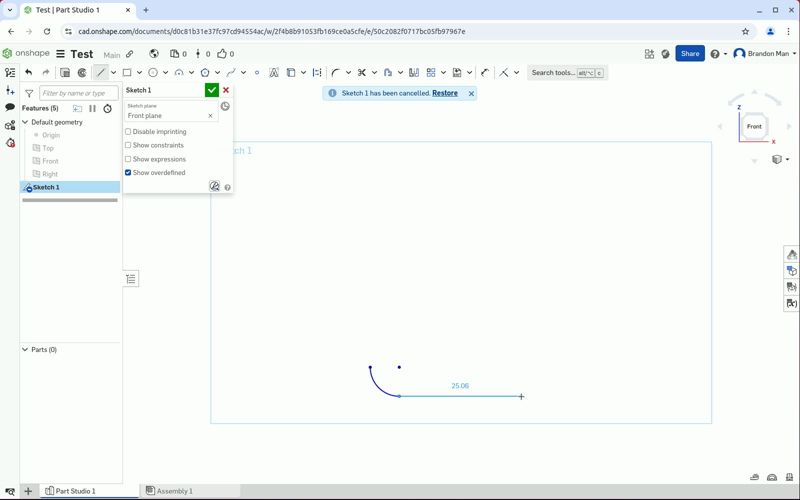
key_up(shift)
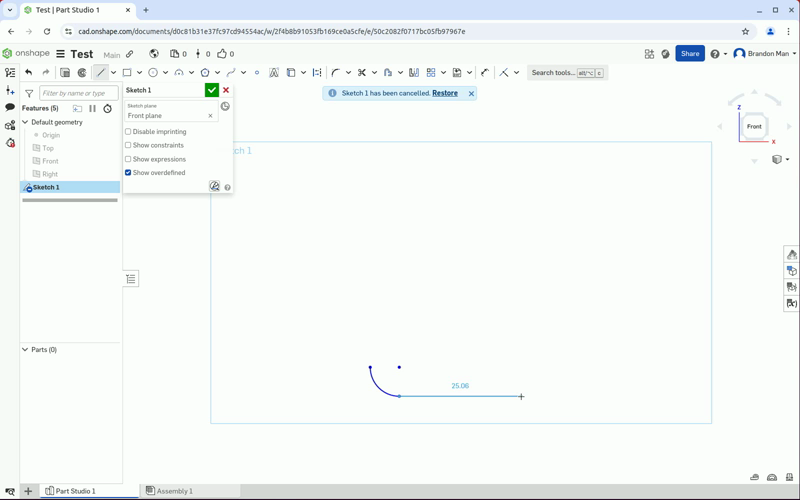
key(esc)
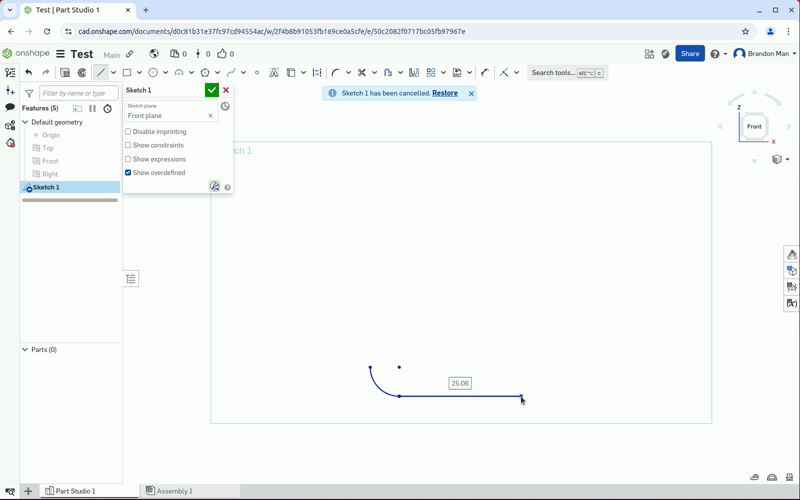
key(a)
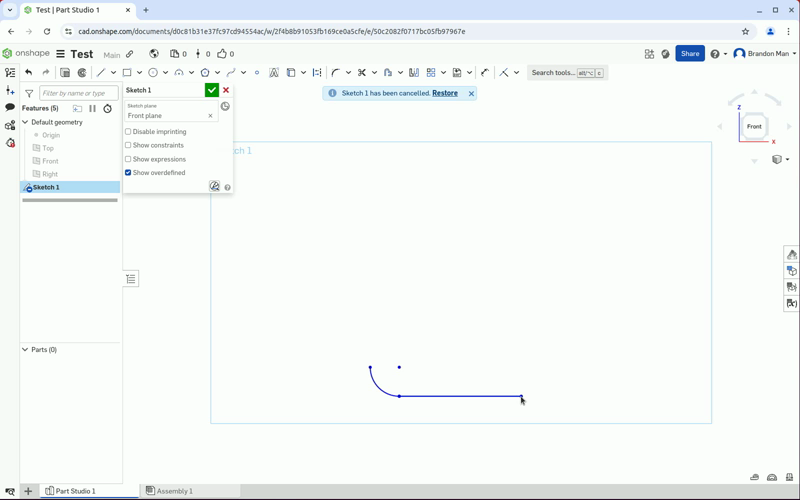
mouse_move(521, 396)
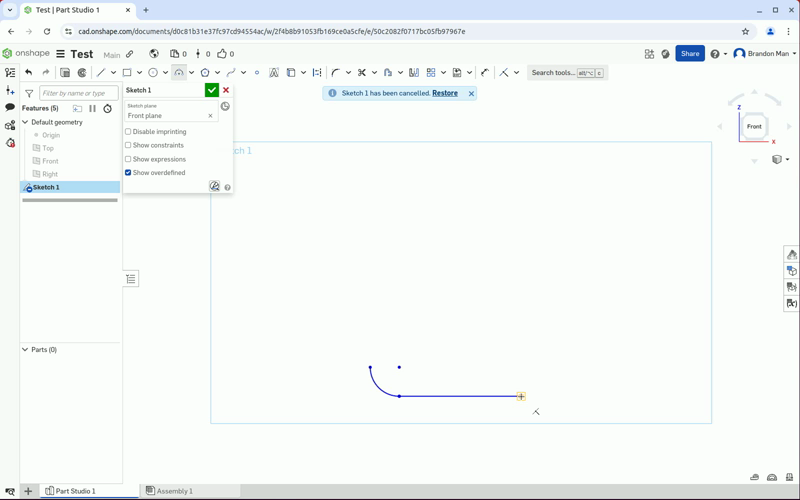
click(521, 396)
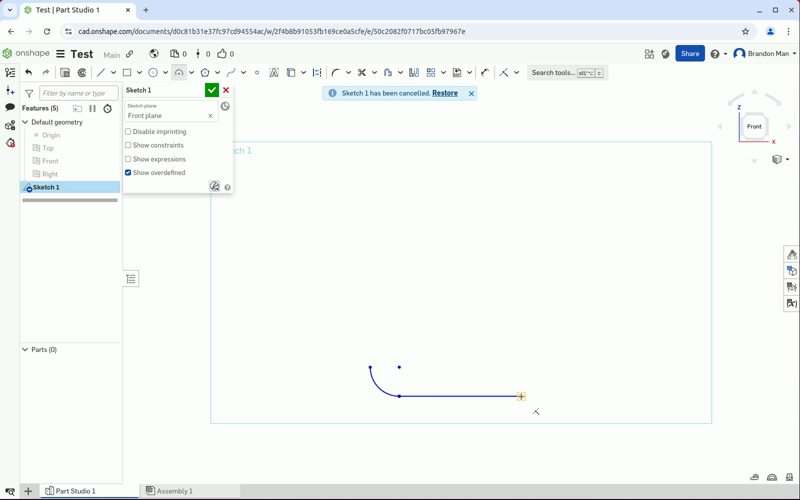
key_down(shift)
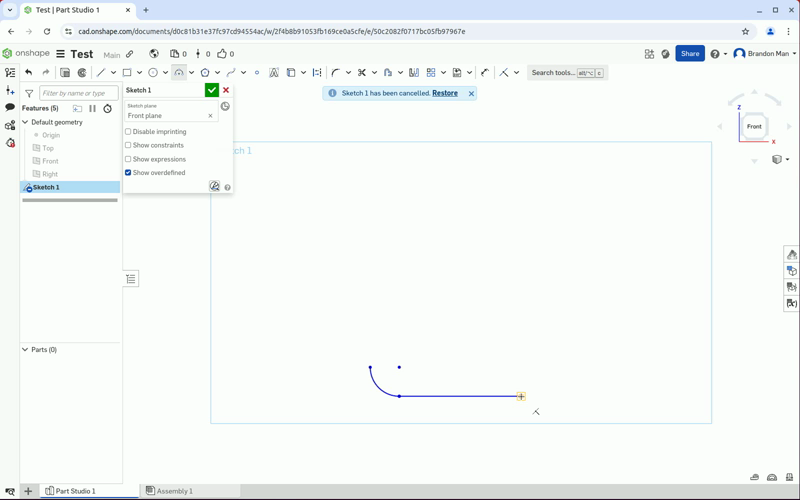
mouse_move(549, 367)
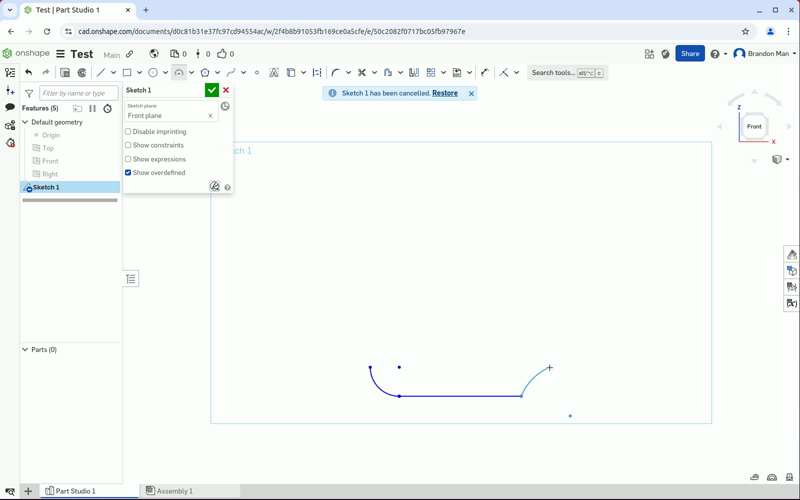
click(549, 367)
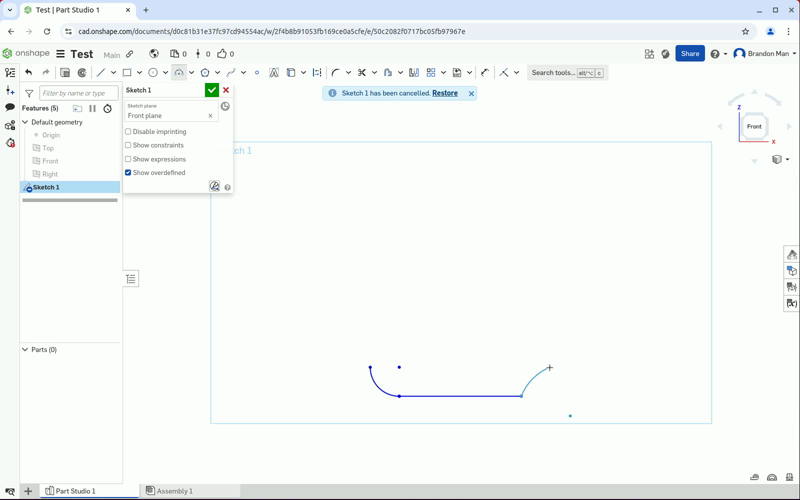
mouse_move(541, 387)
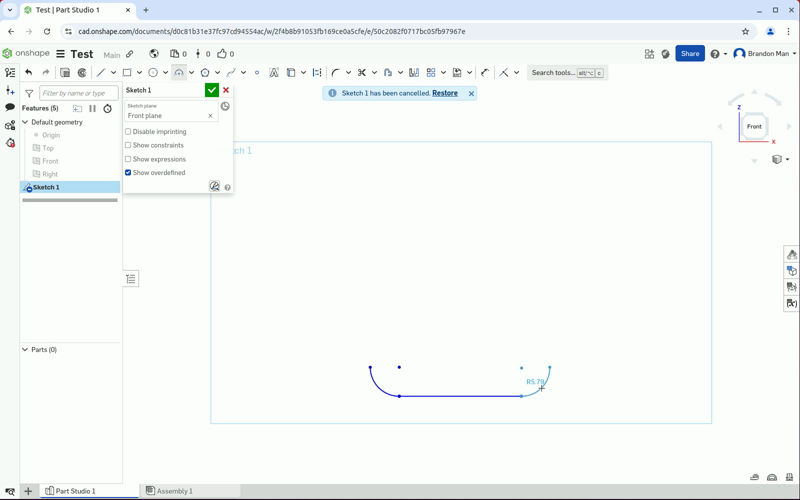
click(541, 387)
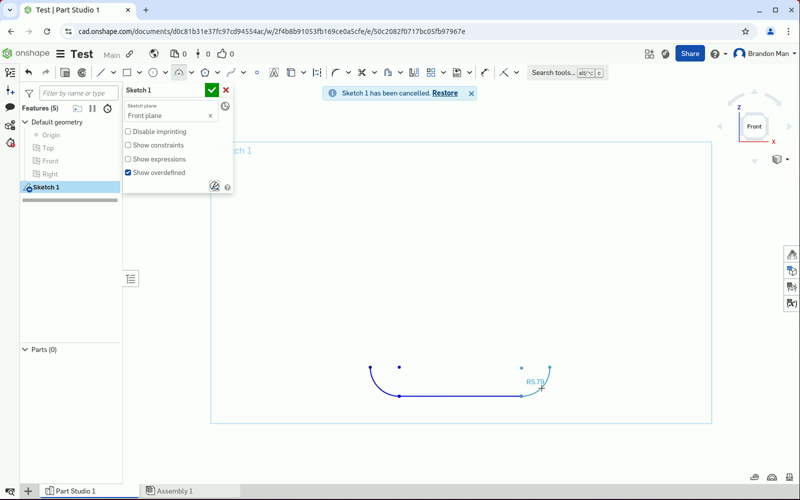
key_up(shift)
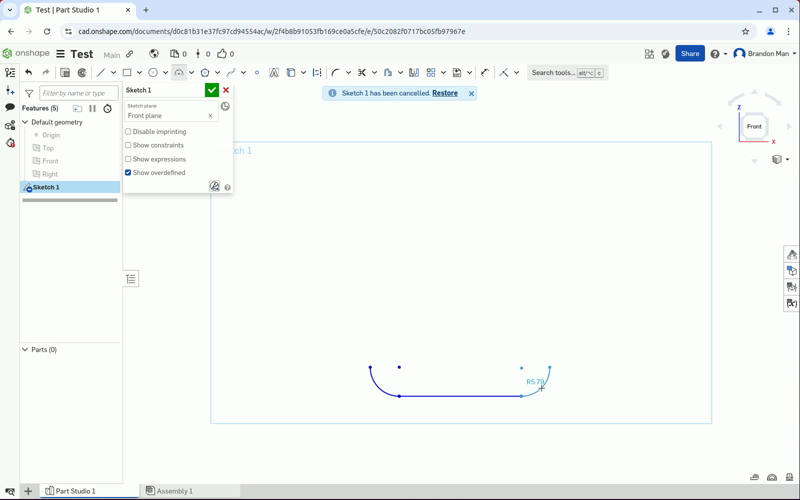
key(esc)
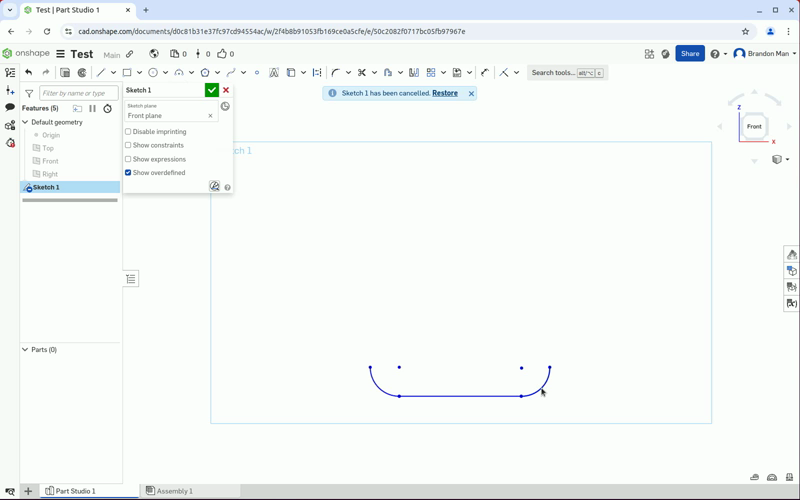
key(l)
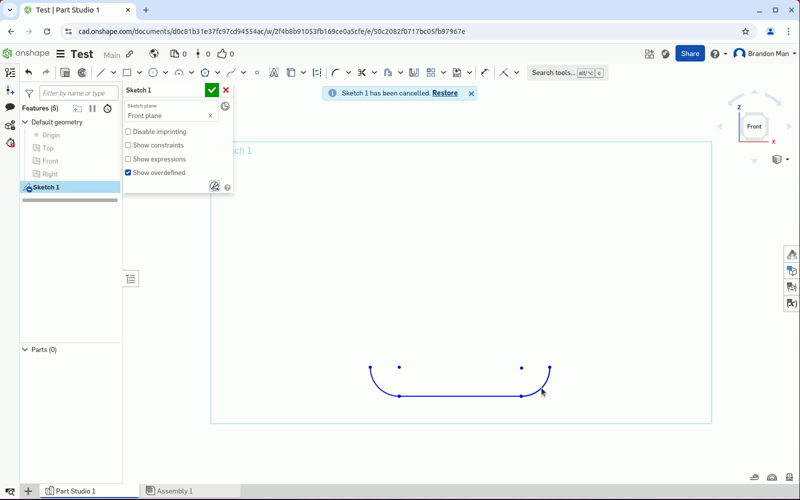
mouse_move(549, 367)
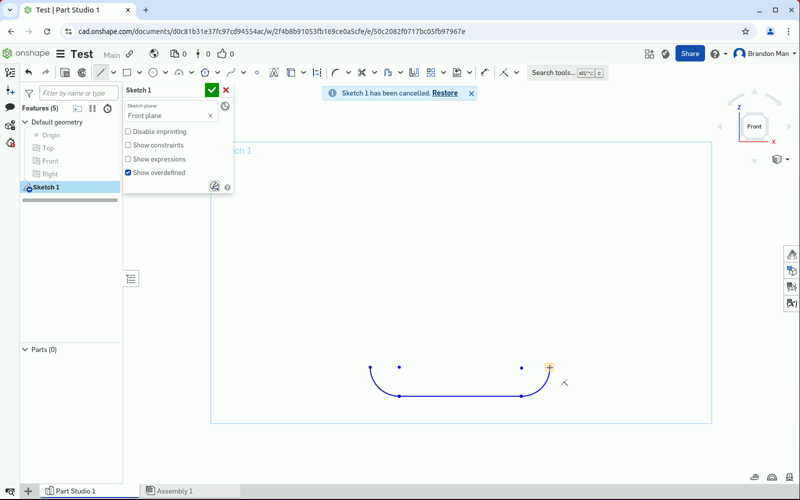
click(549, 367)
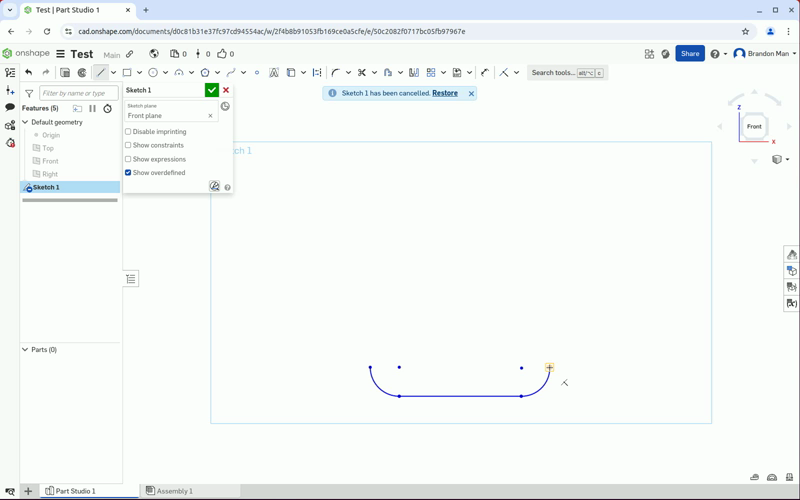
key_down(shift)
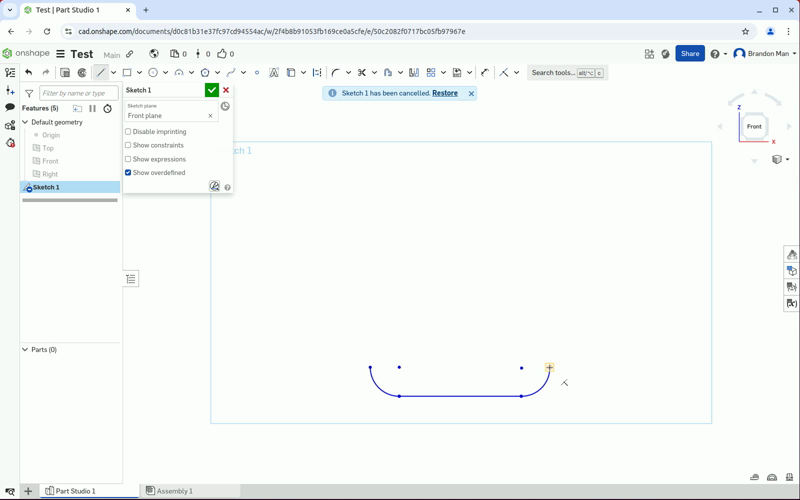
mouse_move(549, 200)
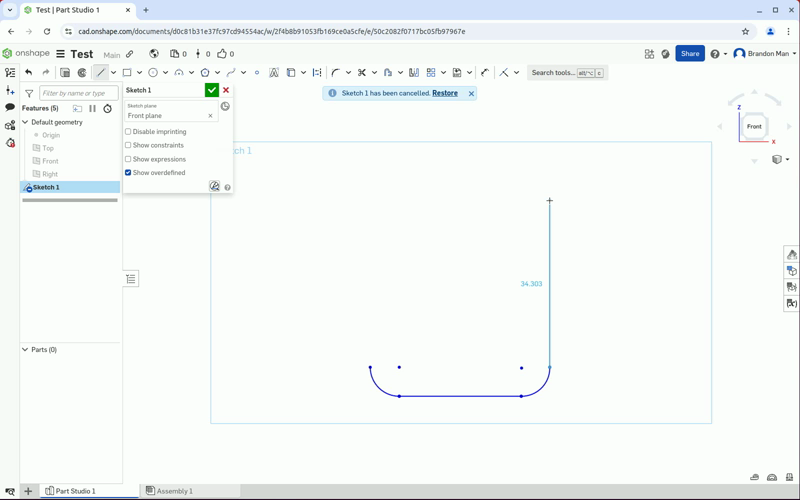
click(549, 200)
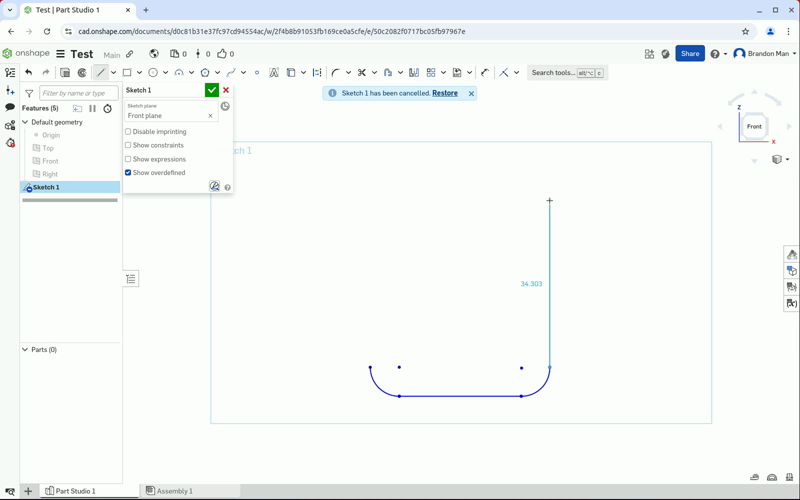
key_up(shift)
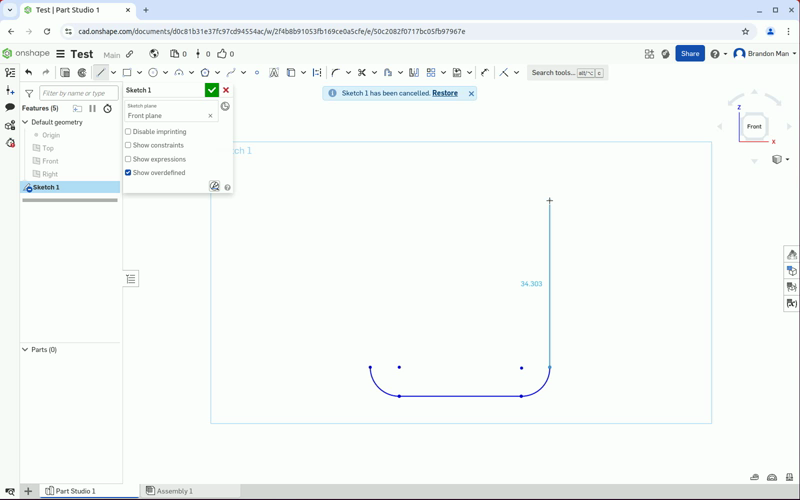
key(esc)
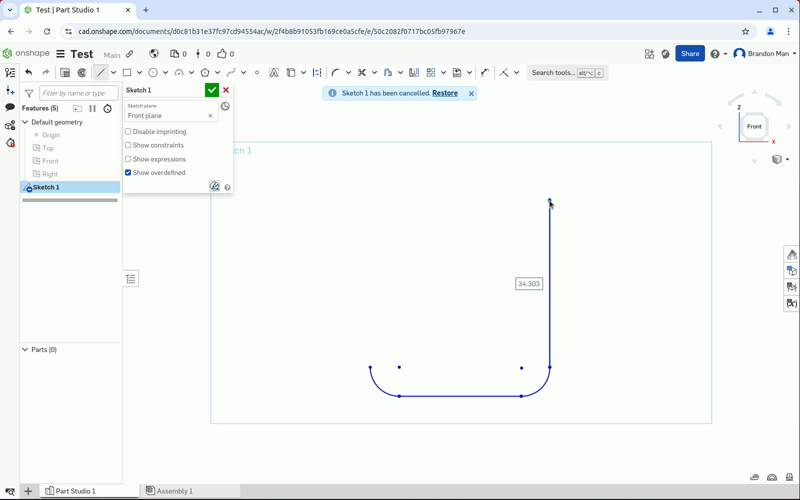
key(a)
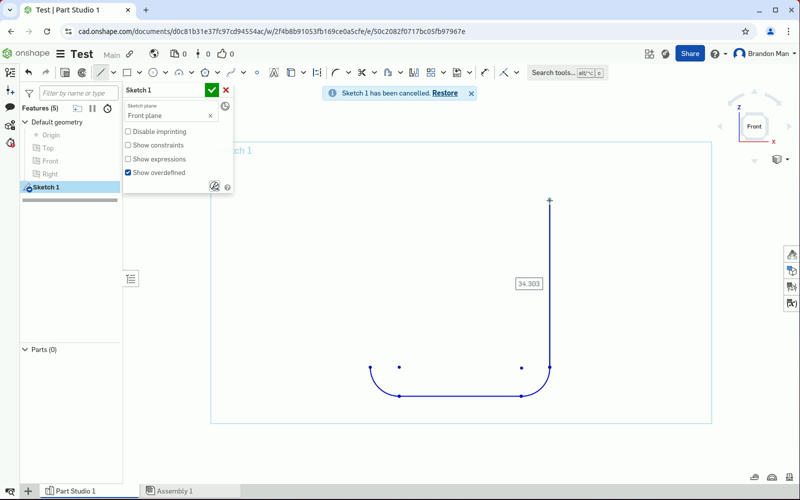
mouse_move(549, 200)
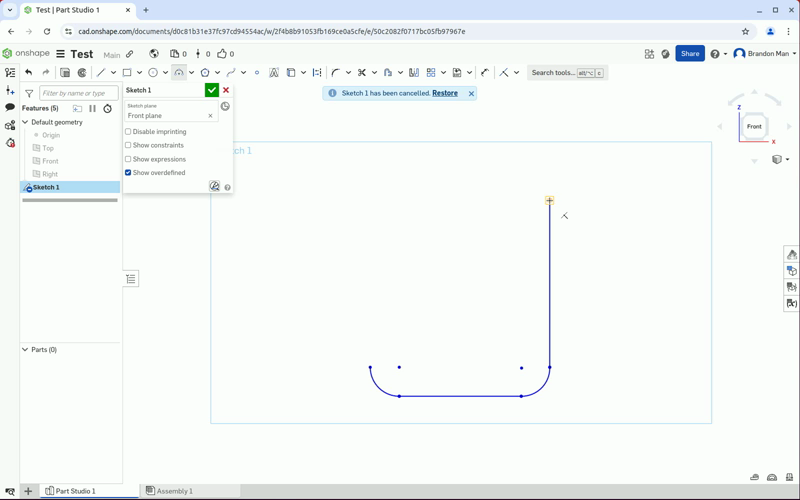
click(549, 200)
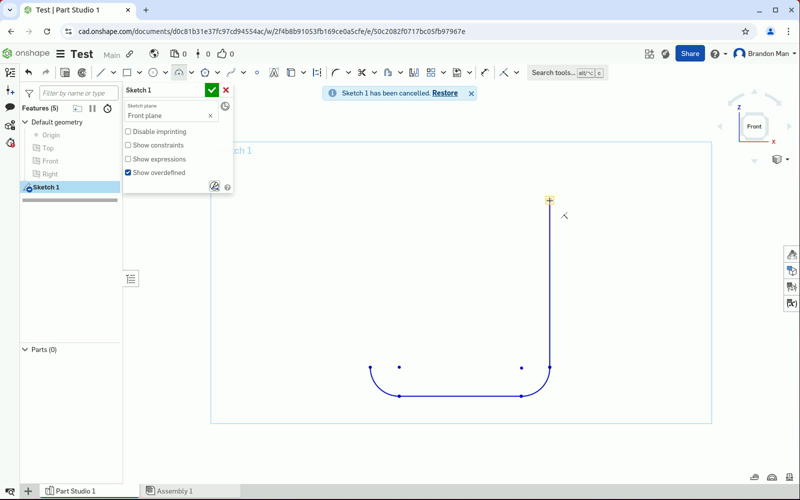
key_down(shift)
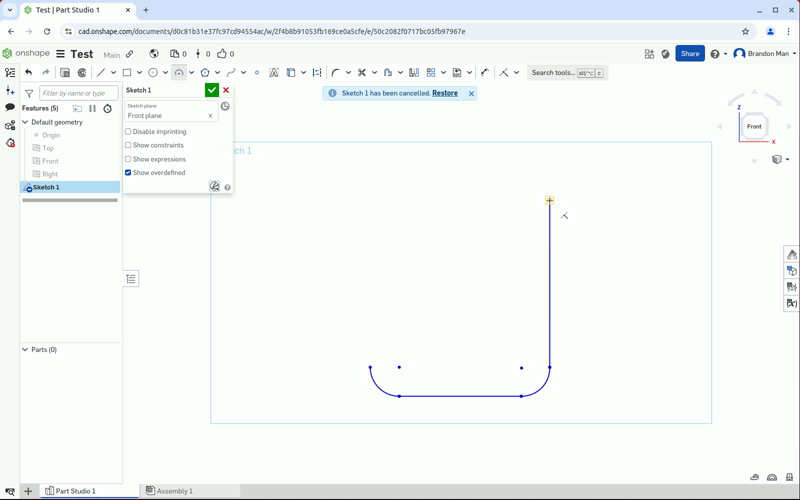
mouse_move(521, 171)
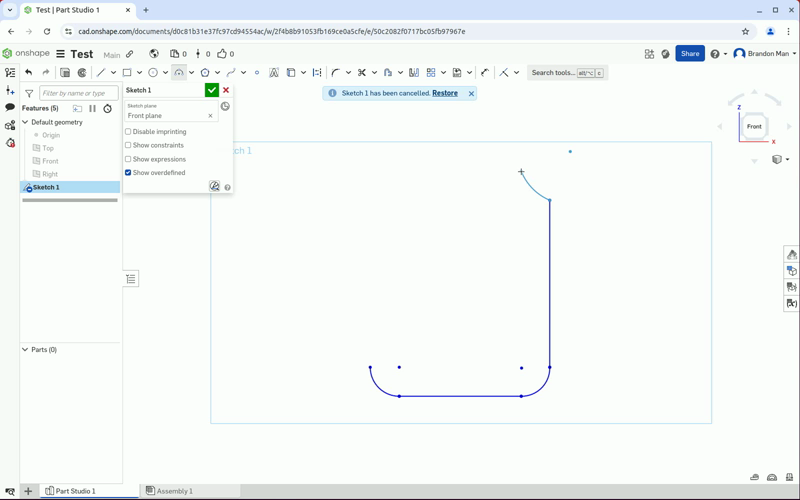
click(521, 171)
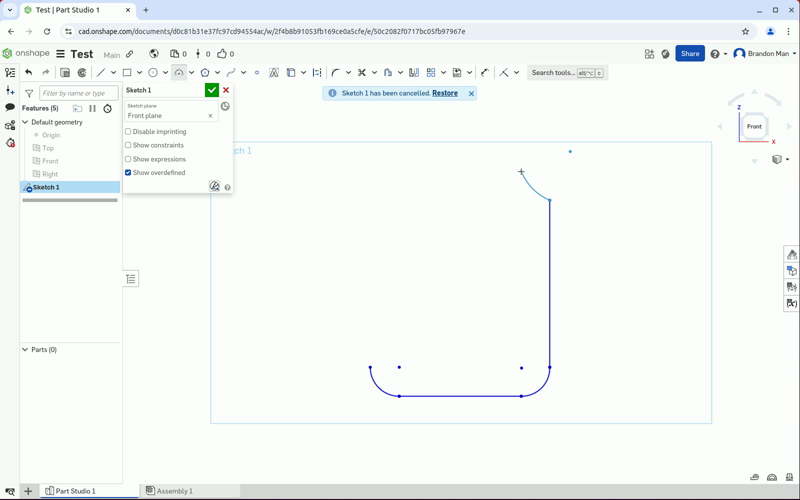
mouse_move(541, 179)
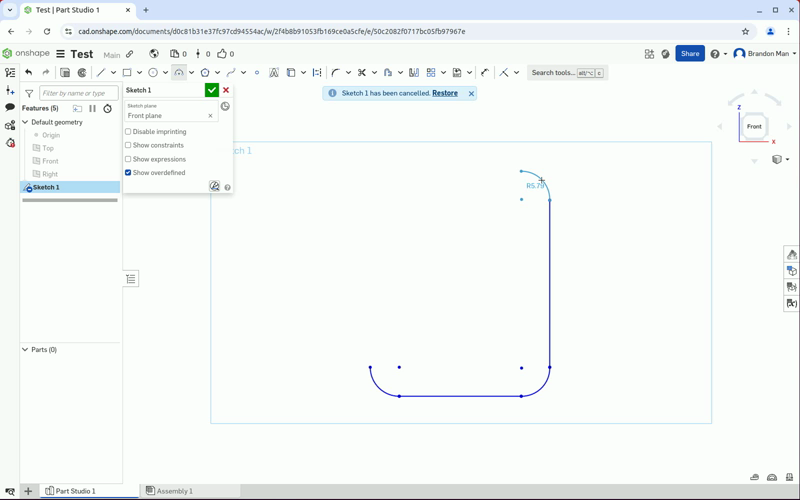
click(541, 179)
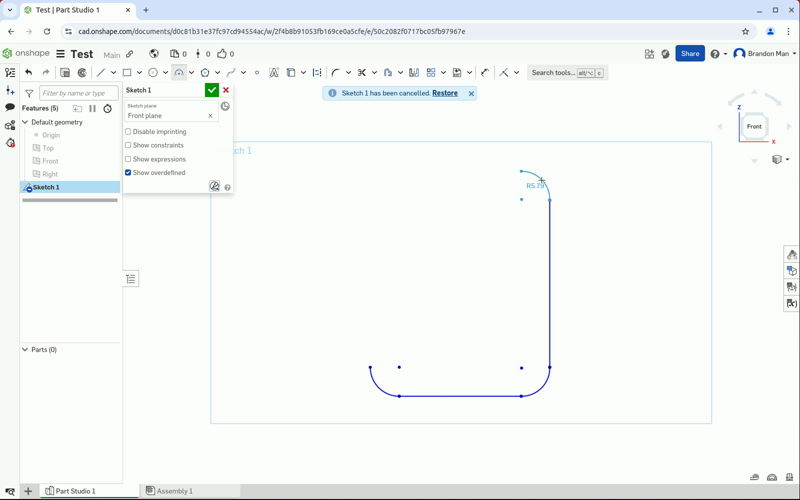
key_up(shift)
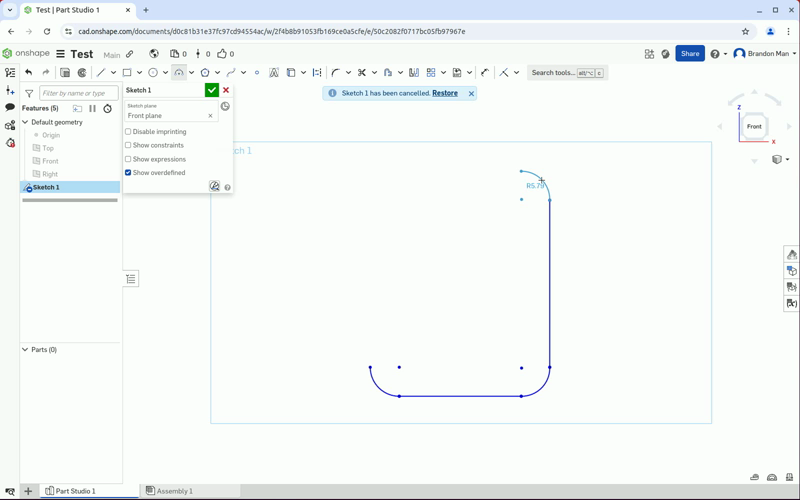
key(esc)
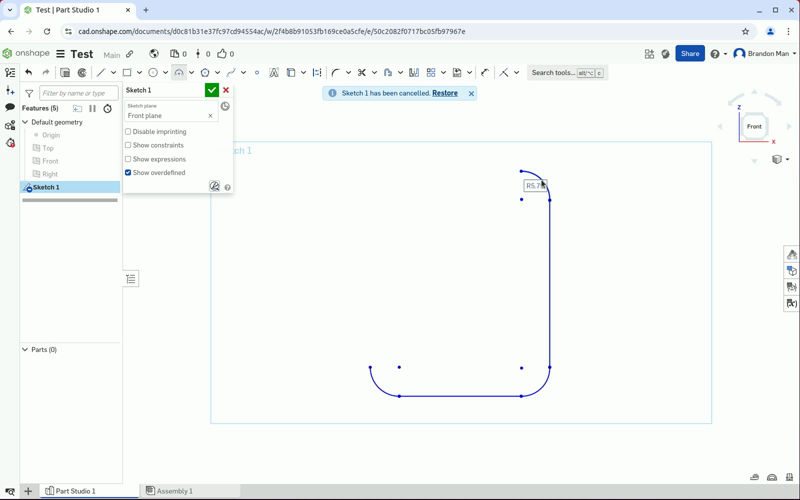
key(l)
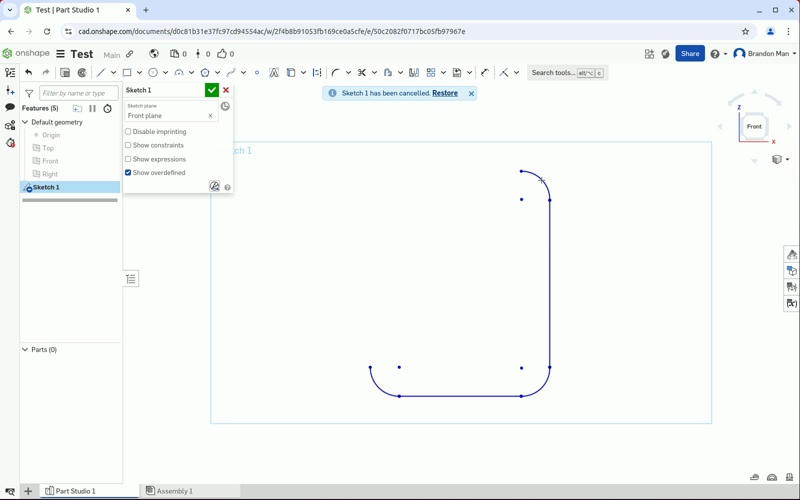
mouse_move(521, 171)
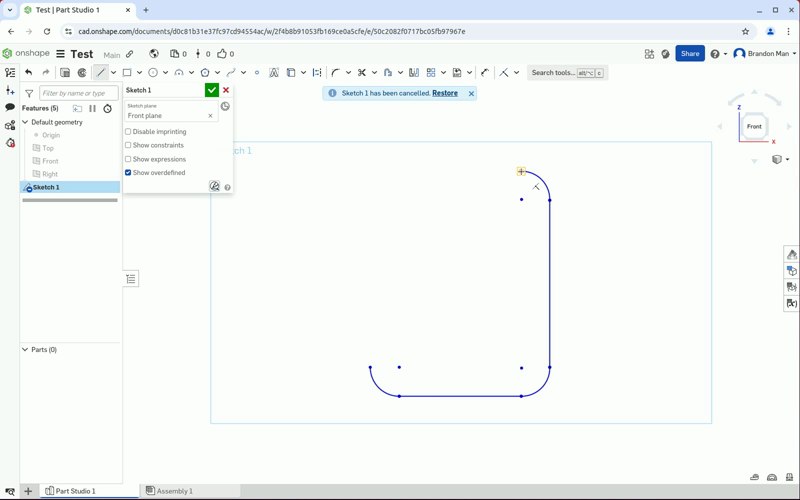
click(521, 171)
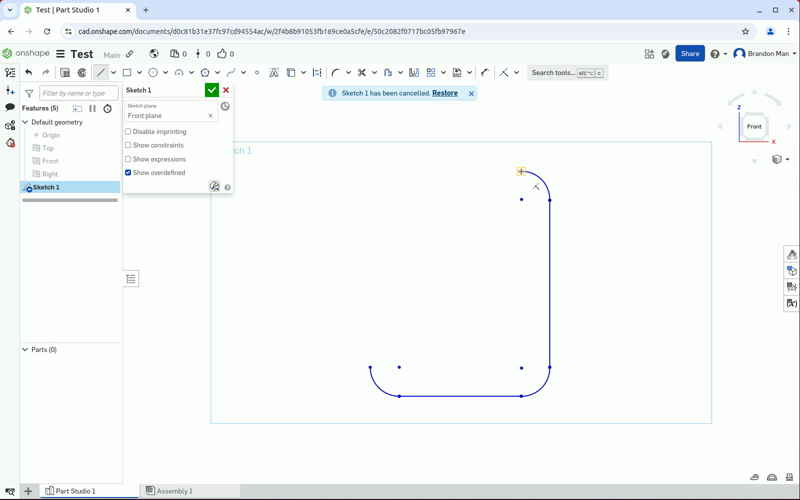
key_down(shift)
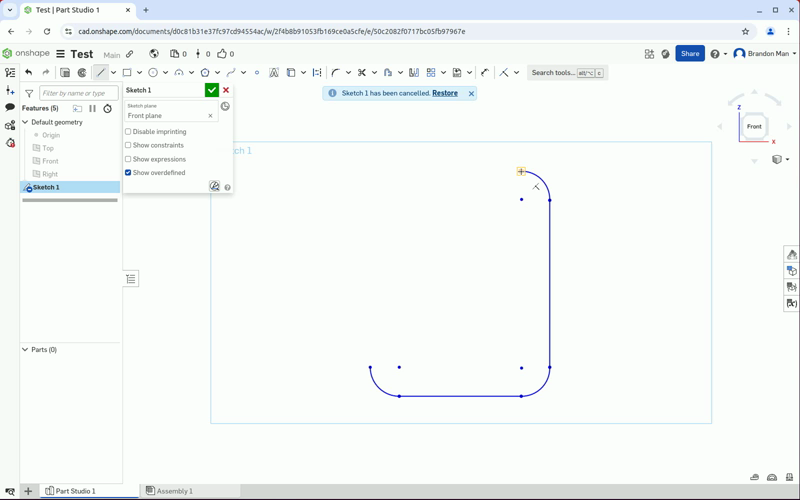
mouse_move(399, 171)
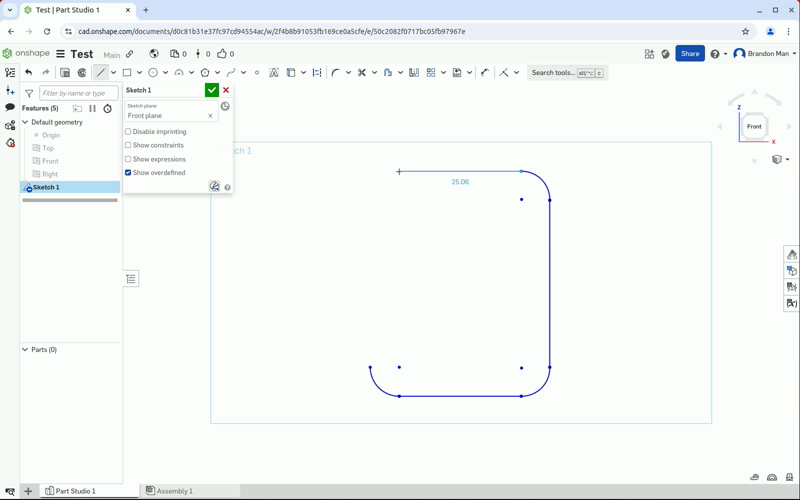
click(399, 171)
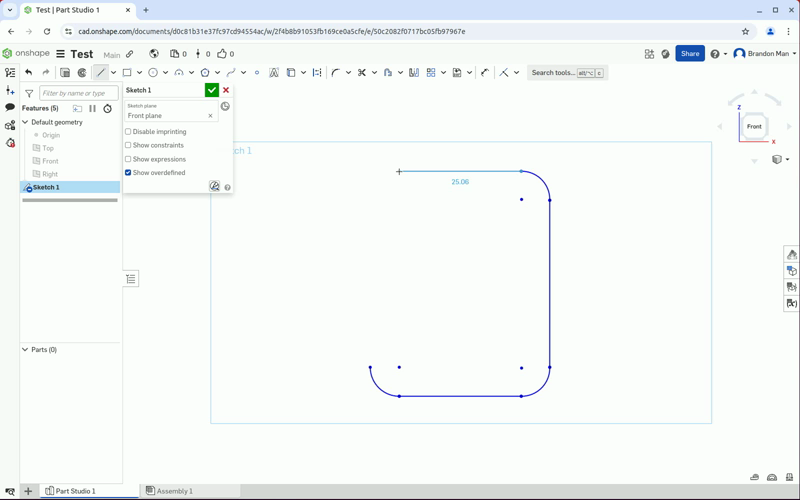
key_up(shift)
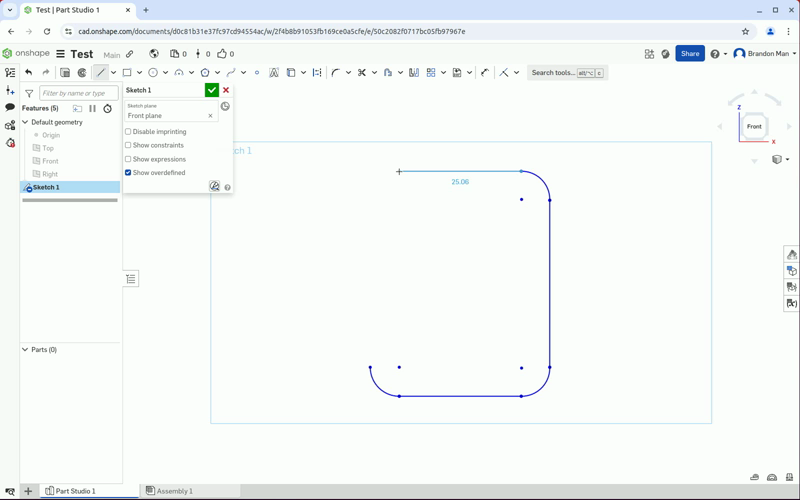
key(esc)
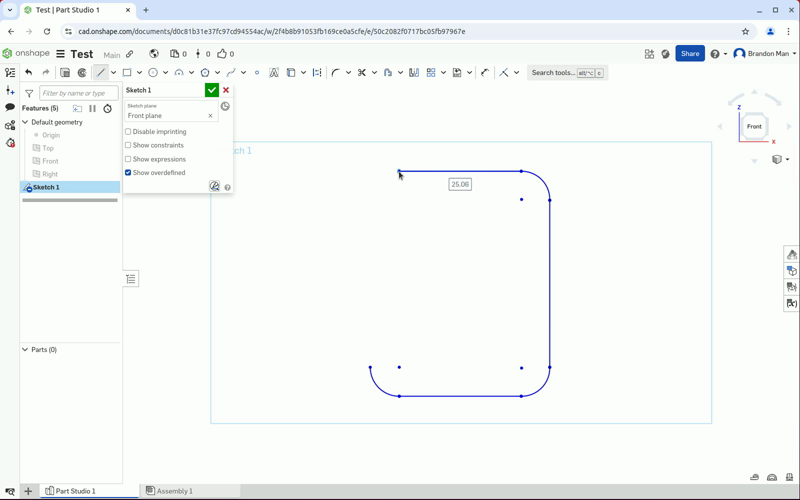
key(a)
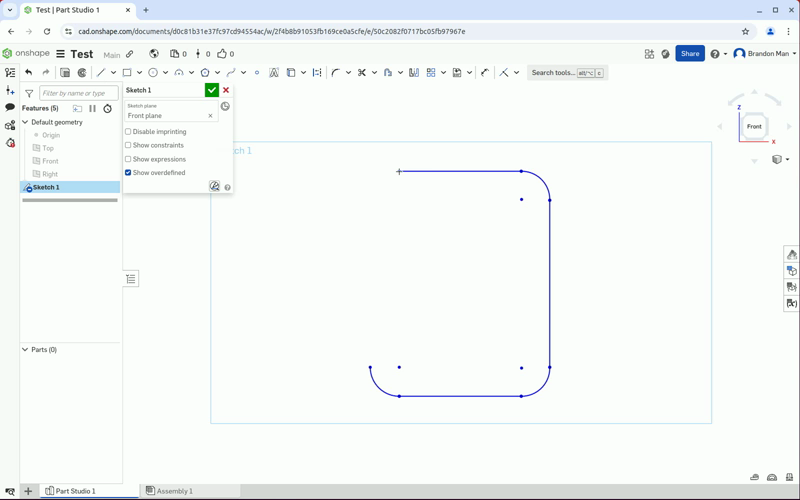
mouse_move(399, 171)
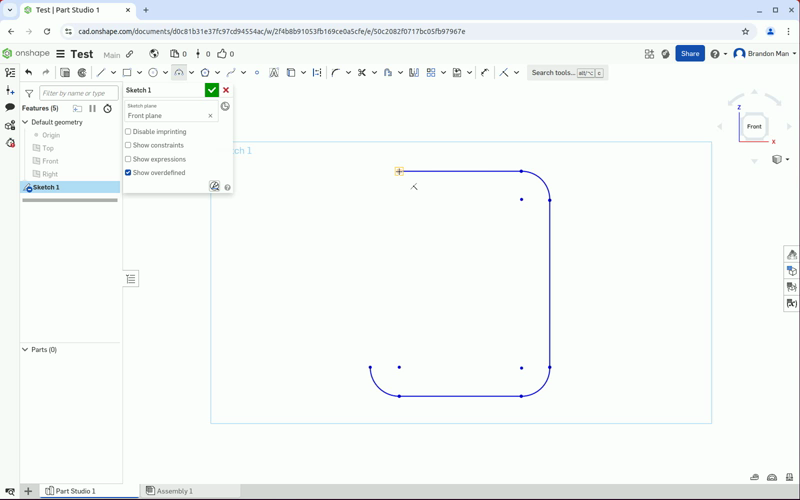
click(399, 171)
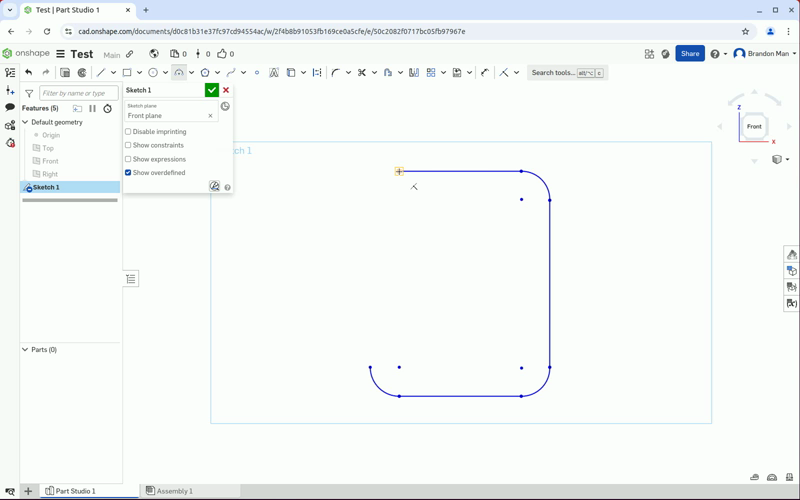
key_down(shift)
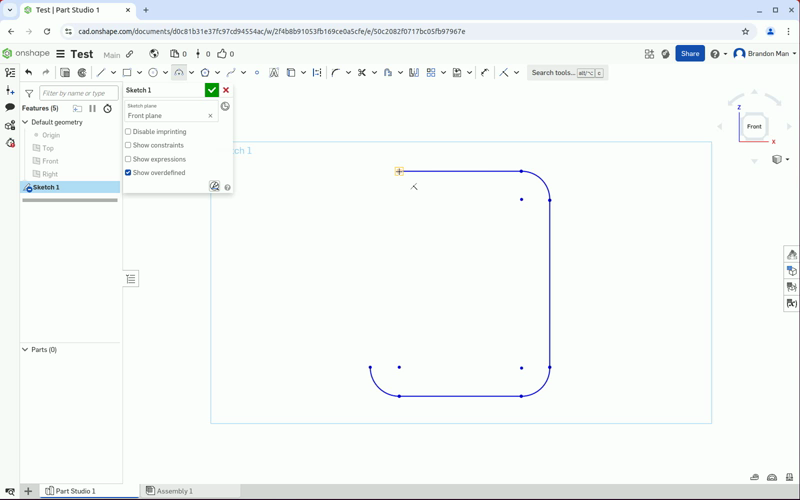
mouse_move(370, 200)
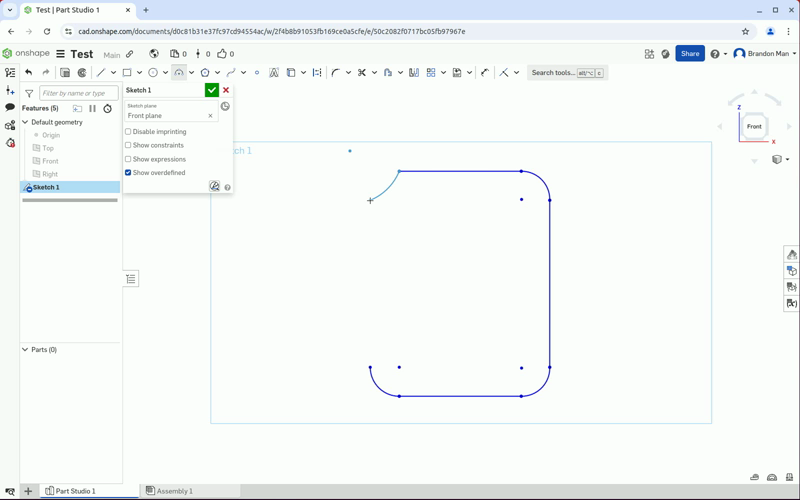
click(370, 200)
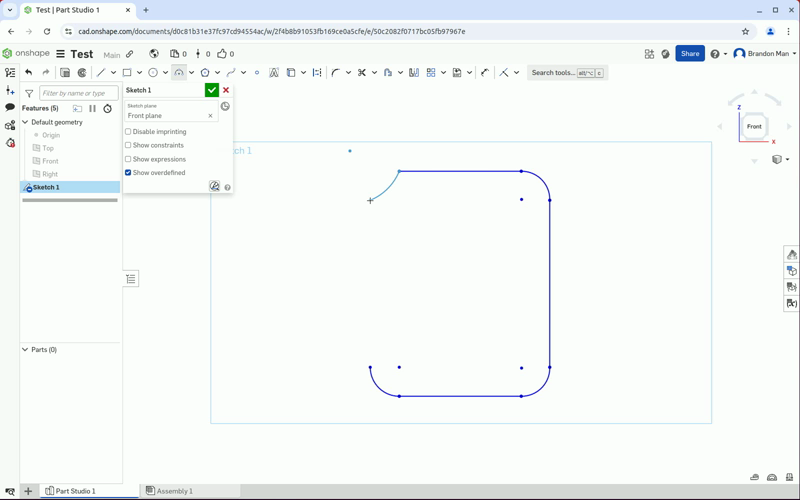
mouse_move(378, 179)
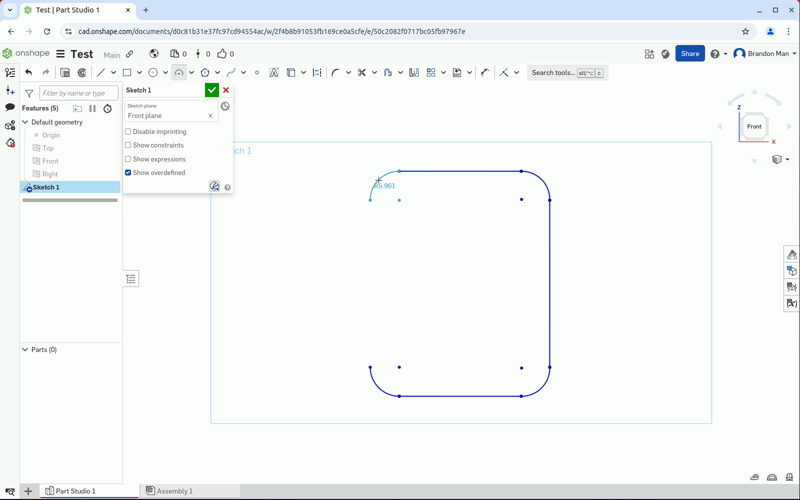
click(378, 179)
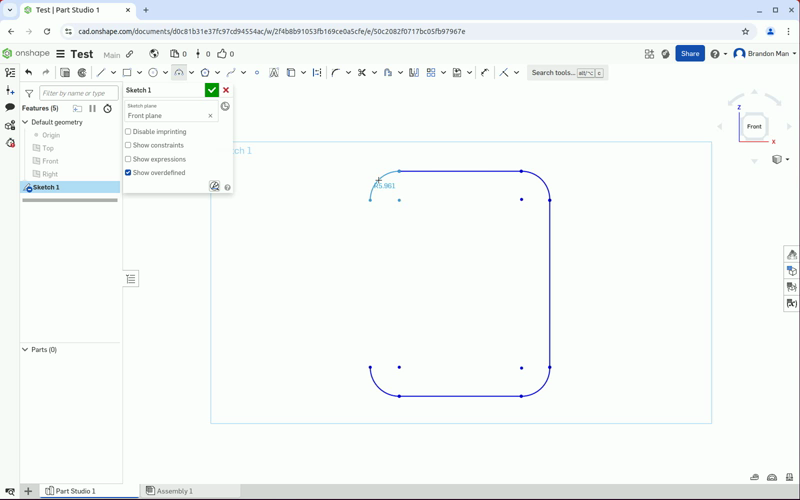
key_up(shift)
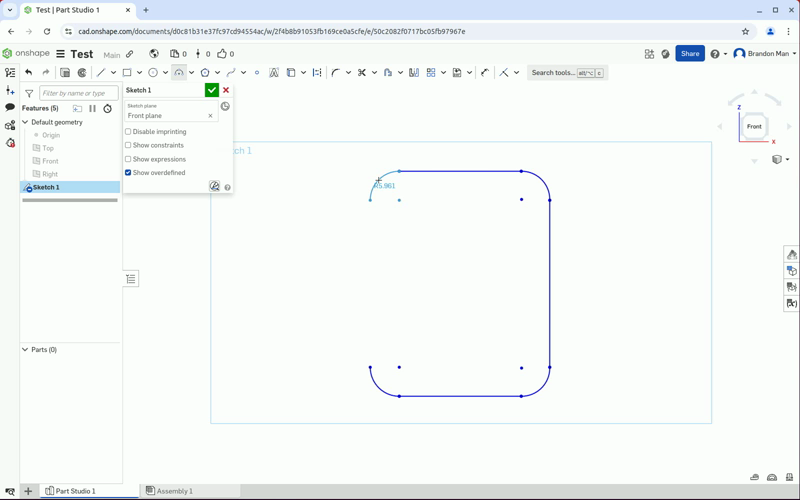
key(esc)
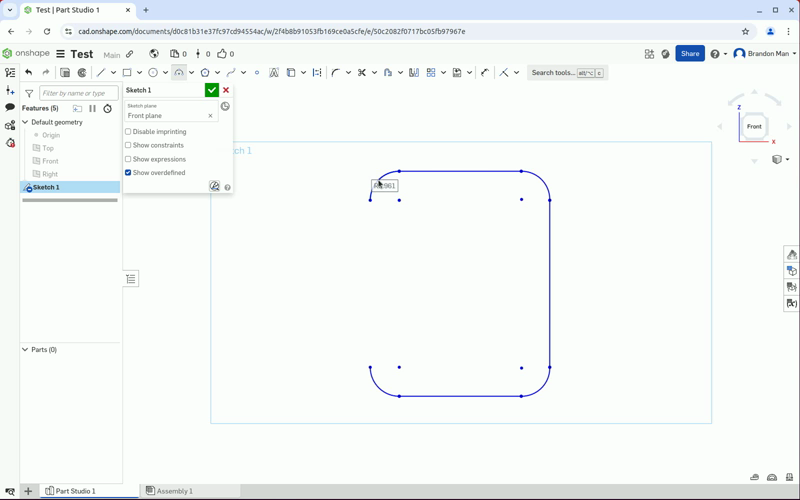
key(l)
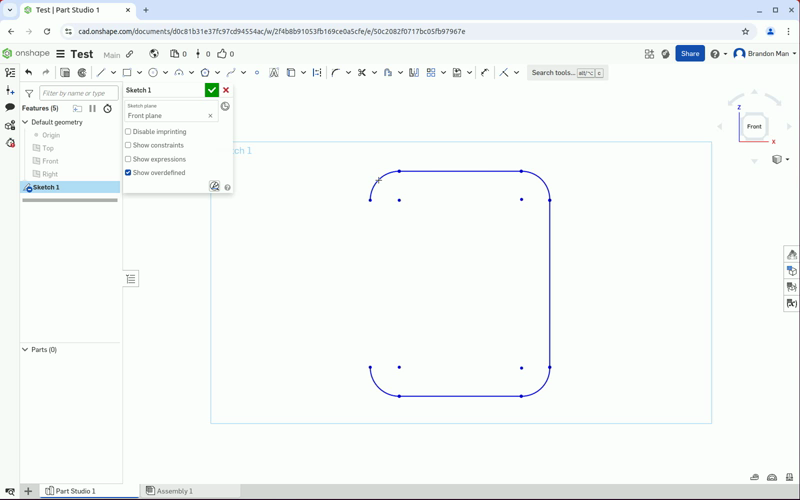
mouse_move(370, 200)
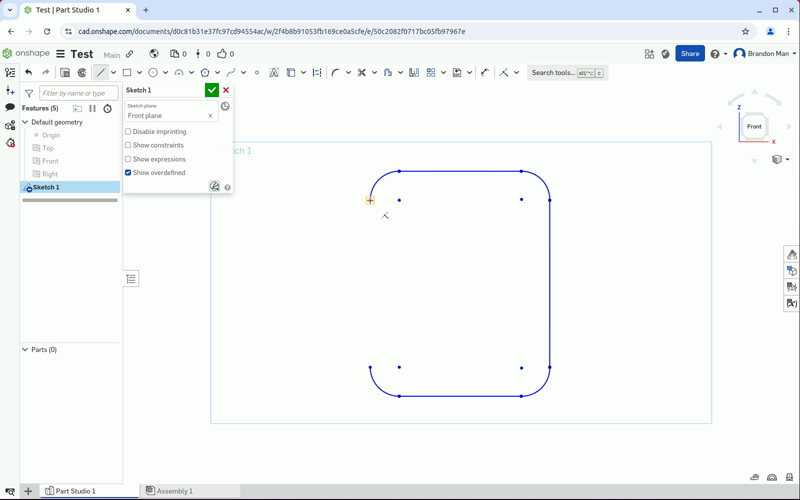
click(370, 200)
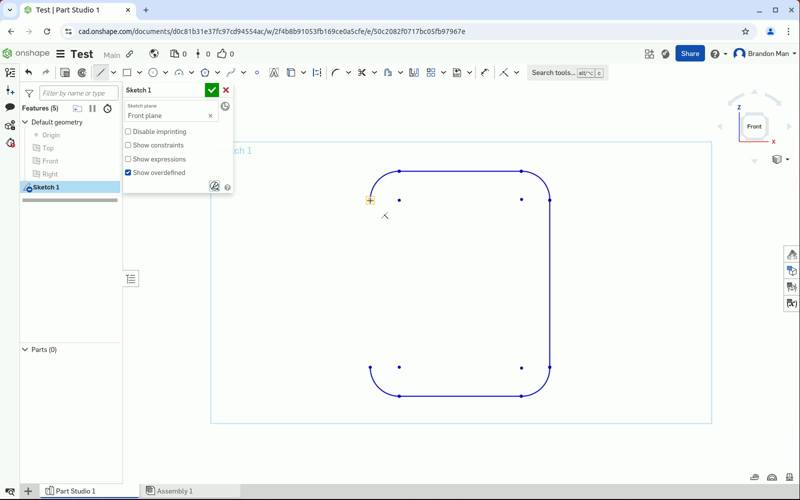
key_down(shift)
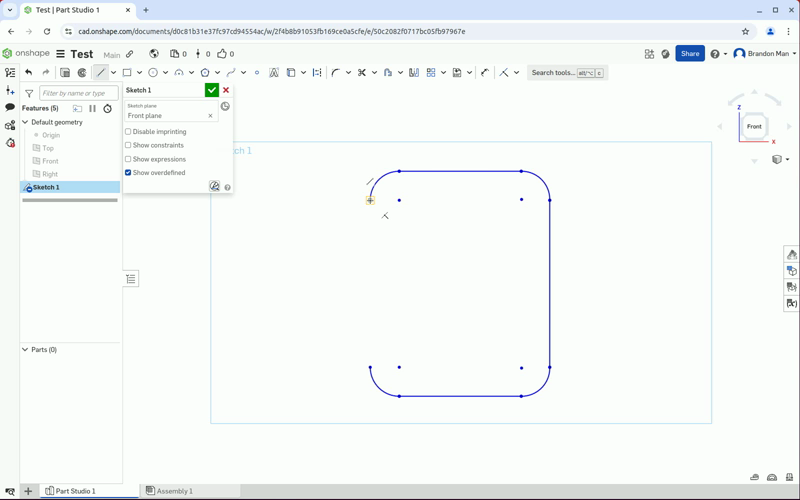
mouse_move(370, 367)
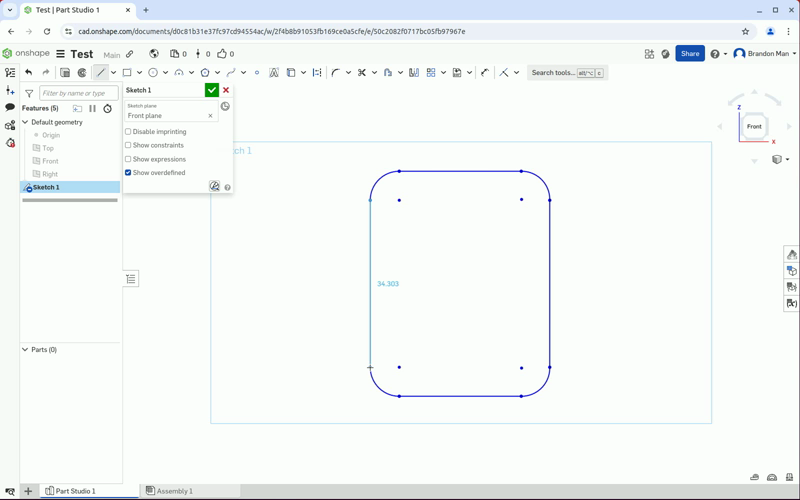
key_up(shift)
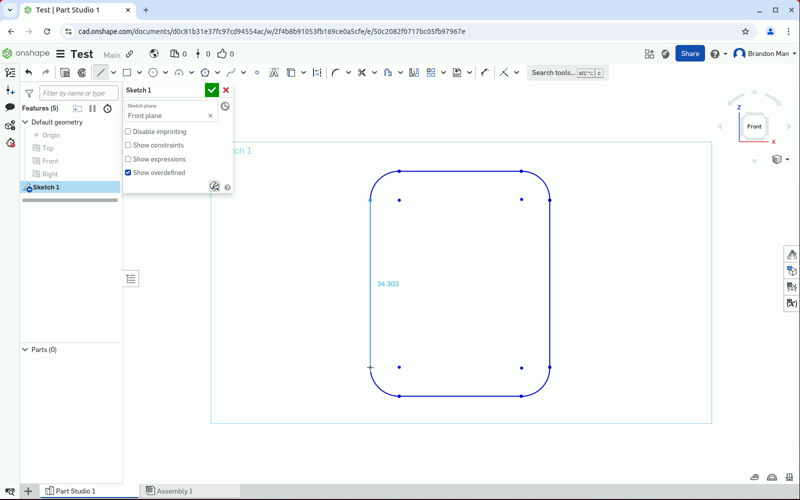
click(370, 367)
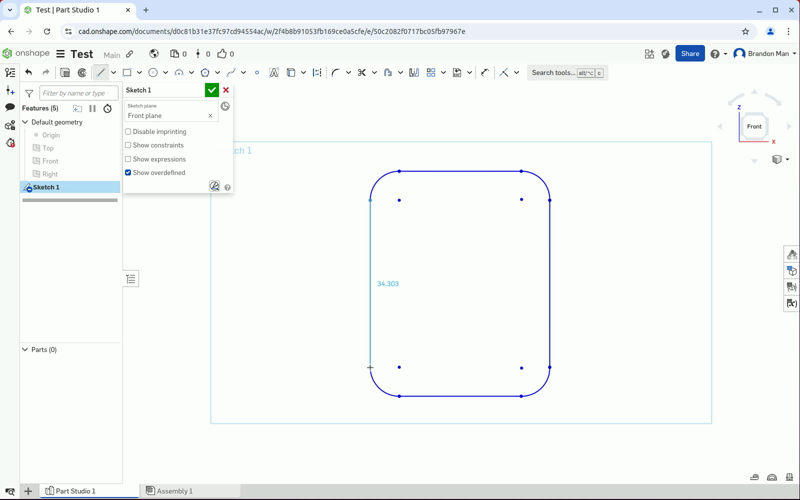
key(esc)
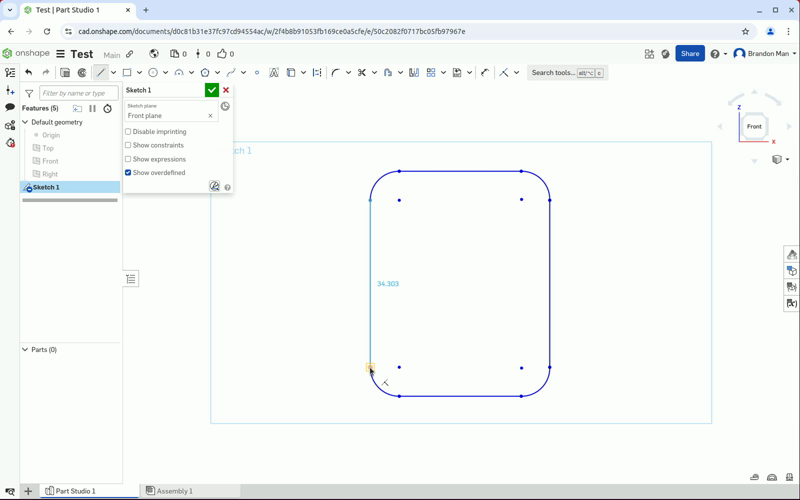
key(l)
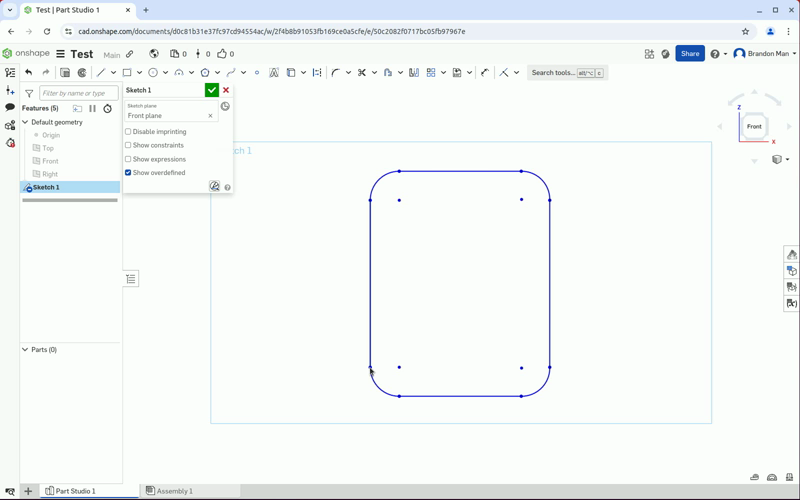
key_down(shift)
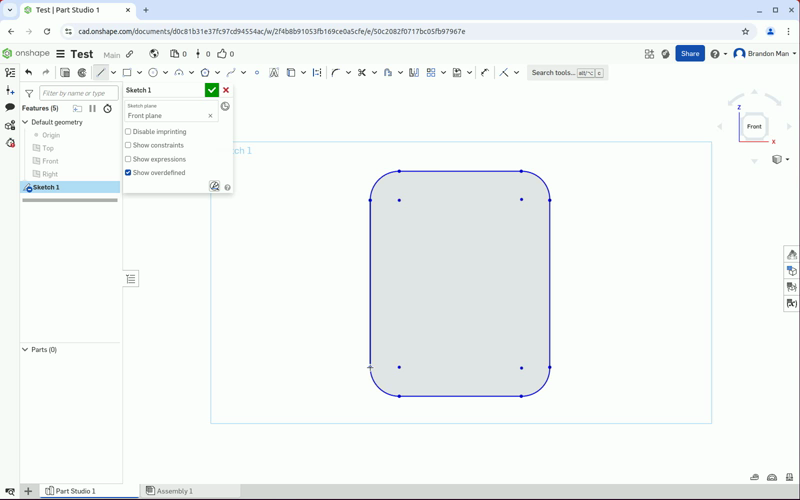
mouse_move(393, 350)
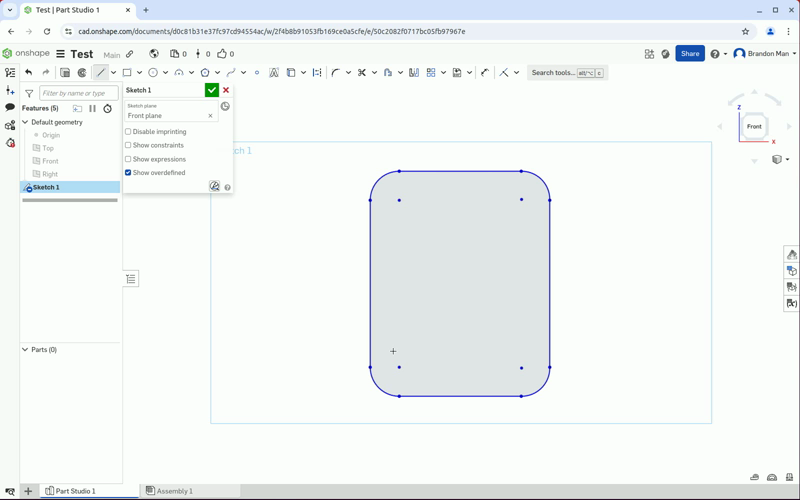
click(393, 350)
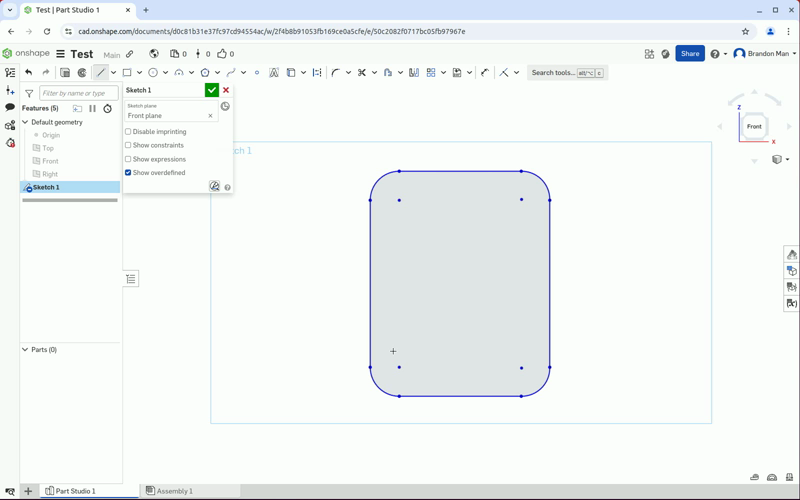
key_up(shift)
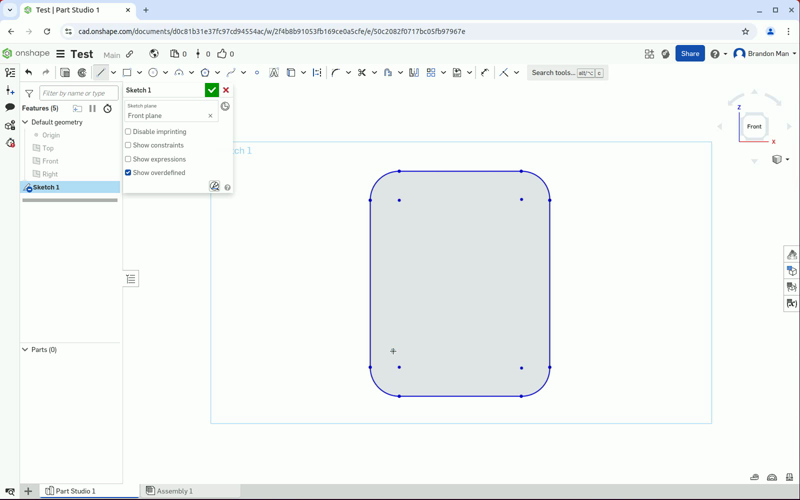
key_down(shift)
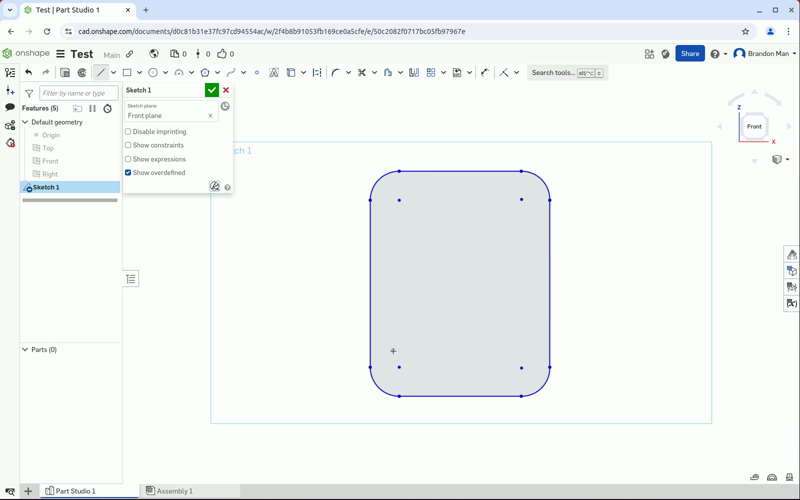
mouse_move(527, 350)
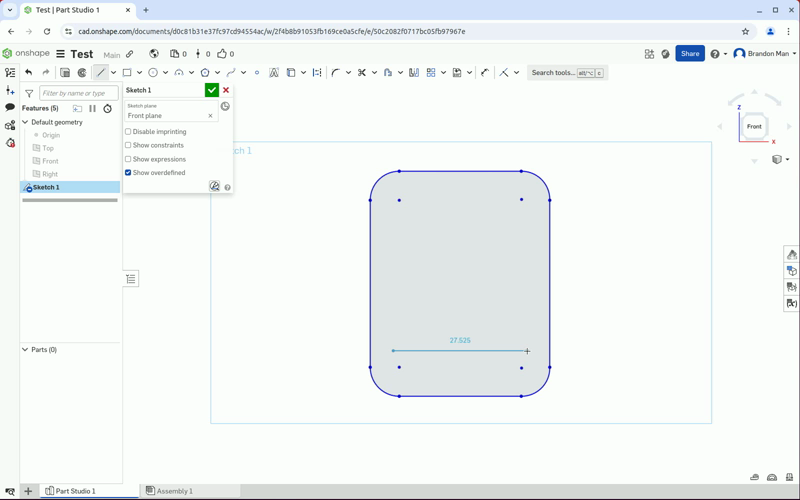
click(527, 350)
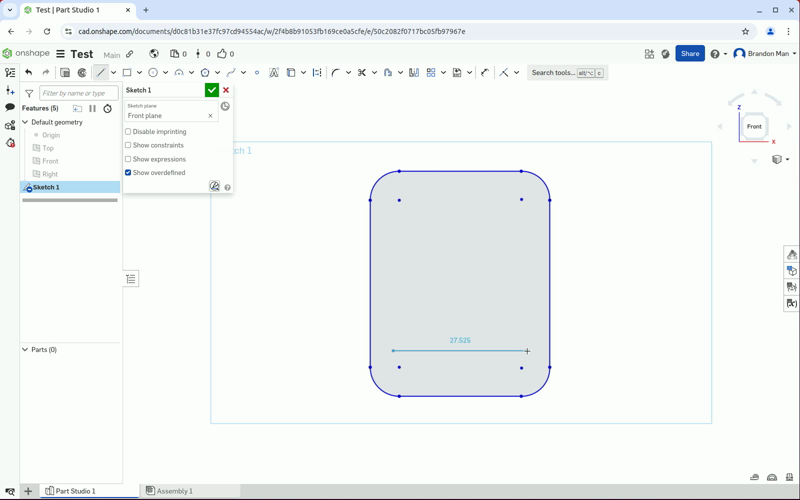
key_up(shift)
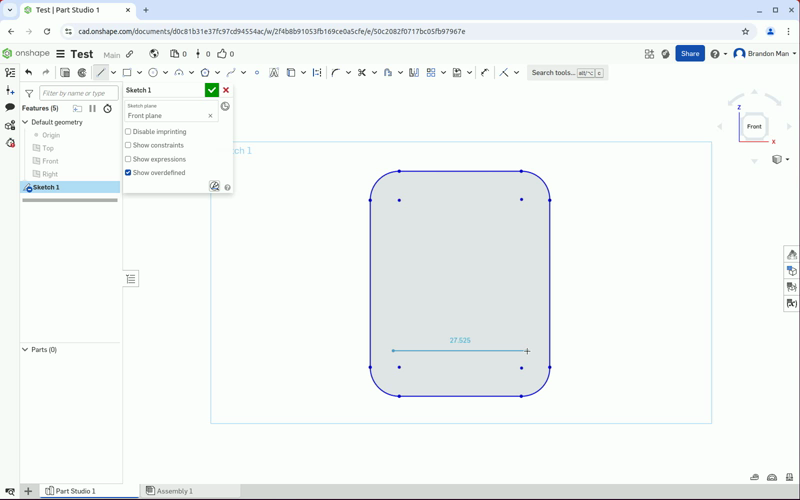
key_down(shift)
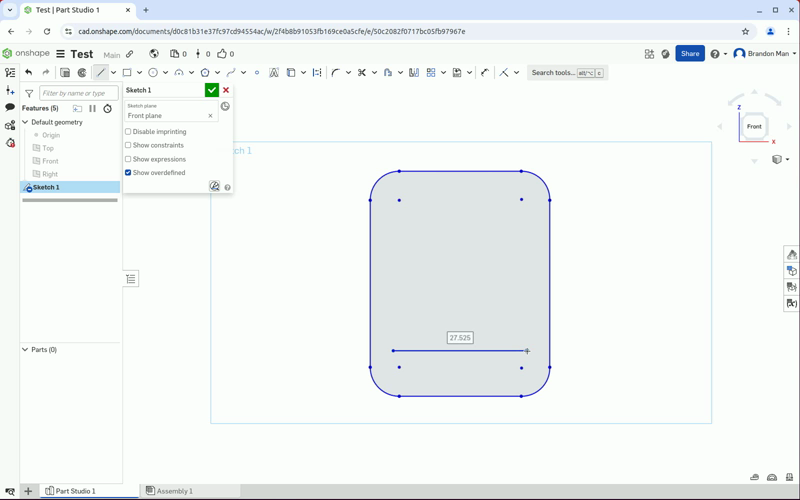
mouse_move(527, 216)
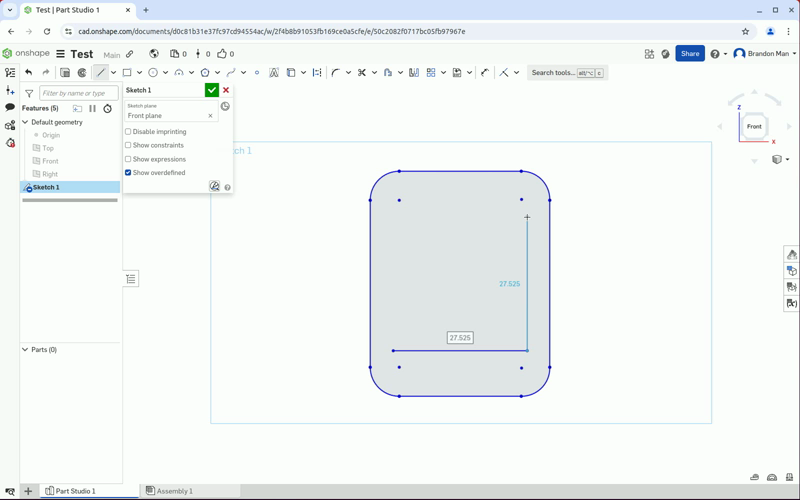
click(527, 216)
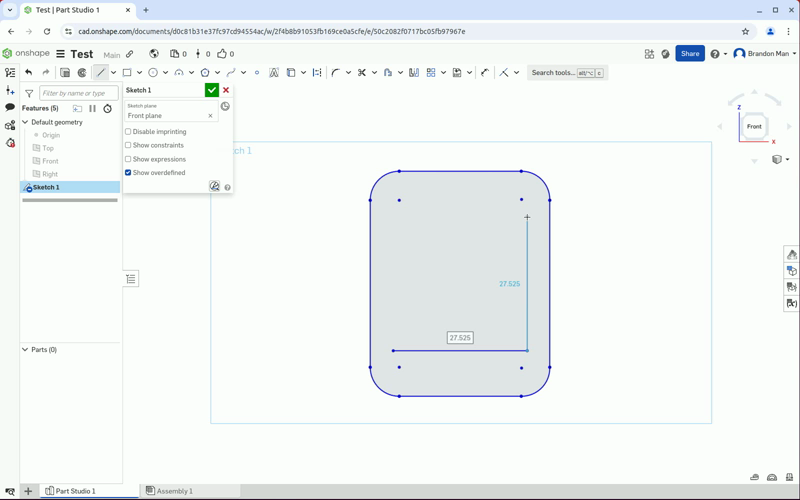
key_up(shift)
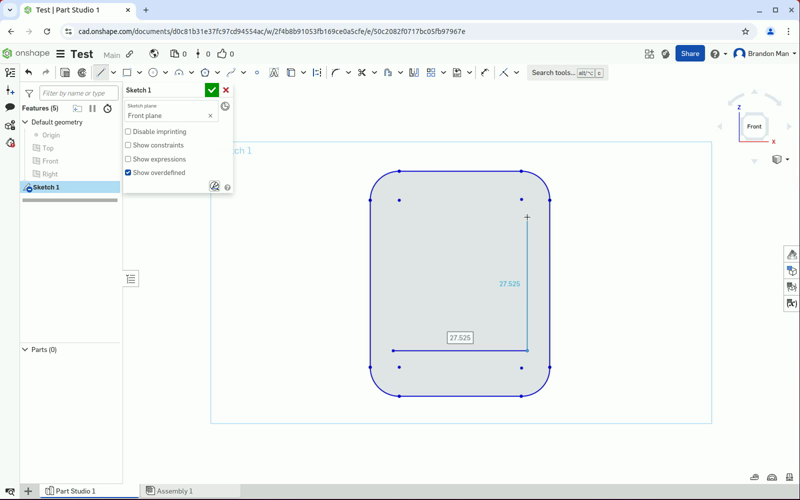
key_down(shift)
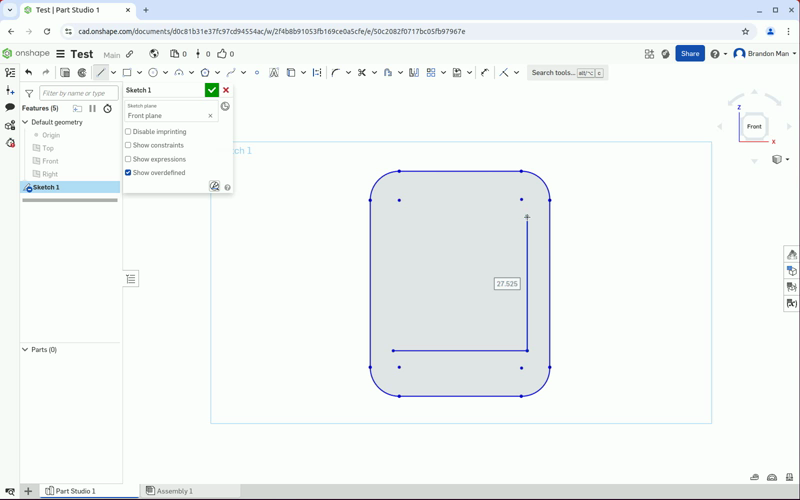
mouse_move(393, 216)
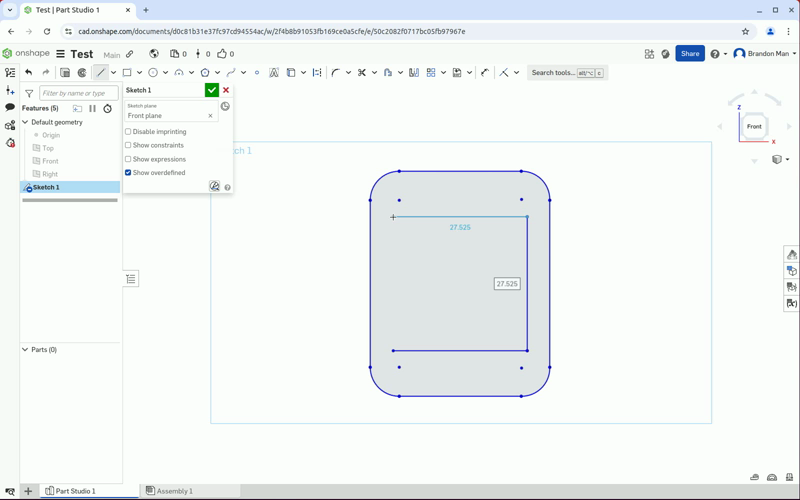
click(393, 216)
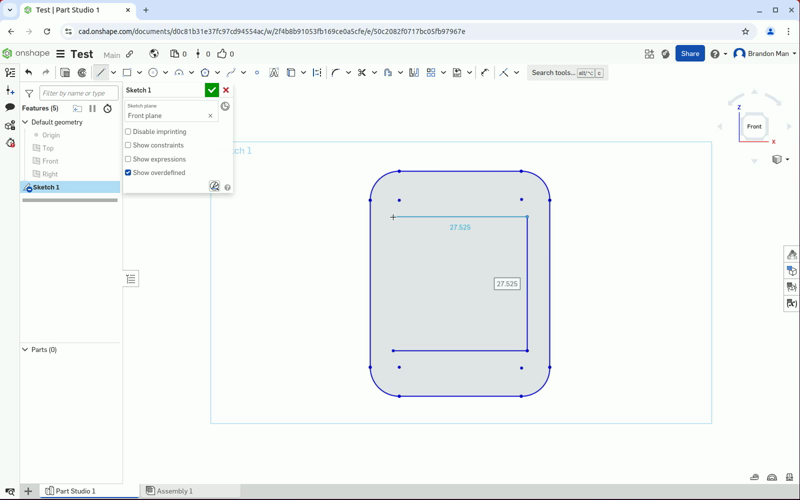
key_up(shift)
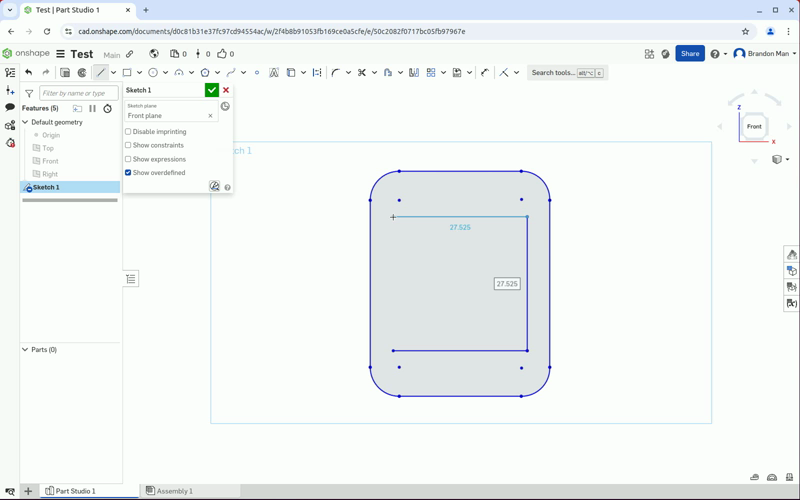
key_down(shift)
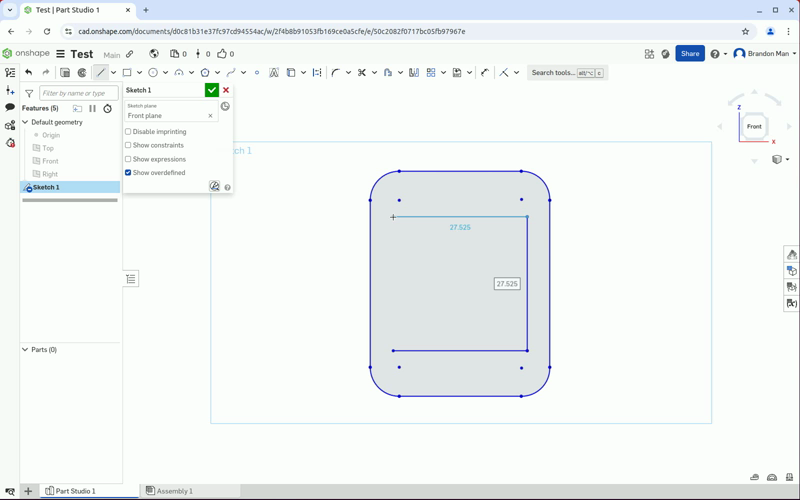
mouse_move(393, 350)
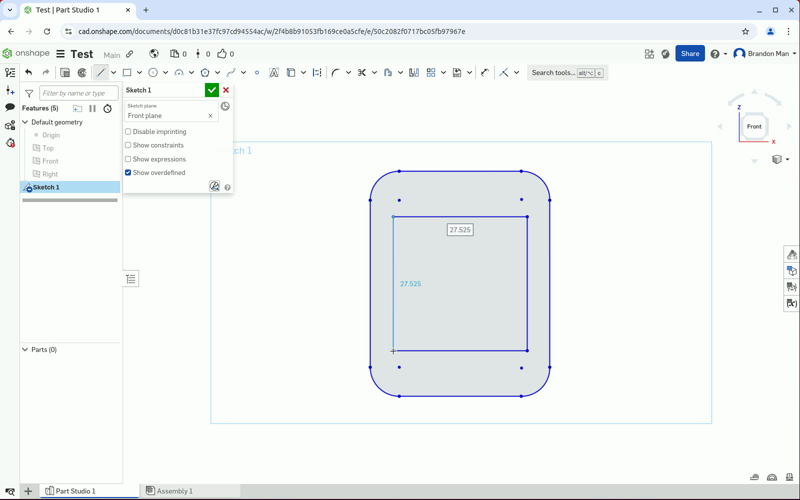
key_up(shift)
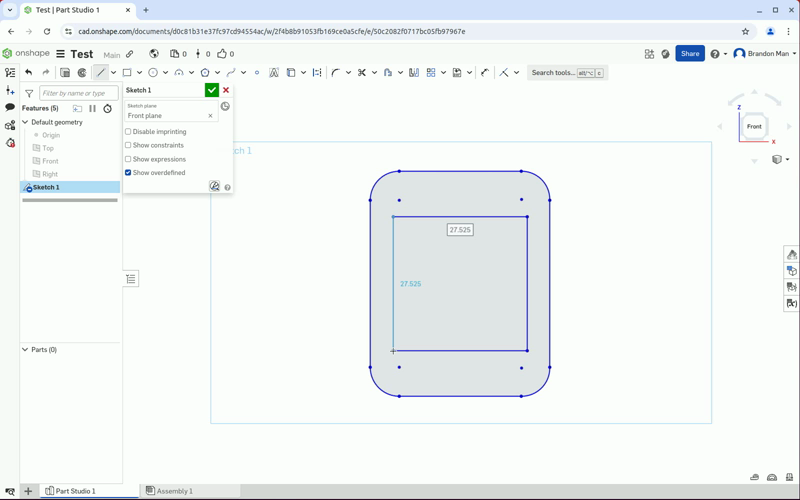
click(393, 350)
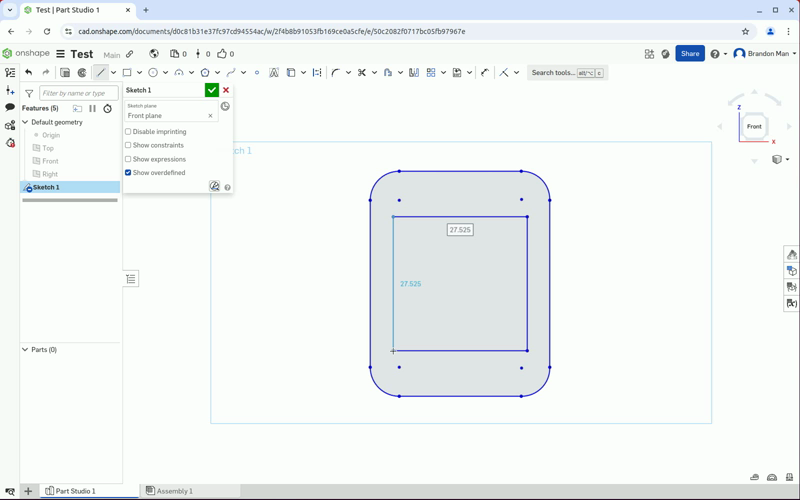
key(esc)
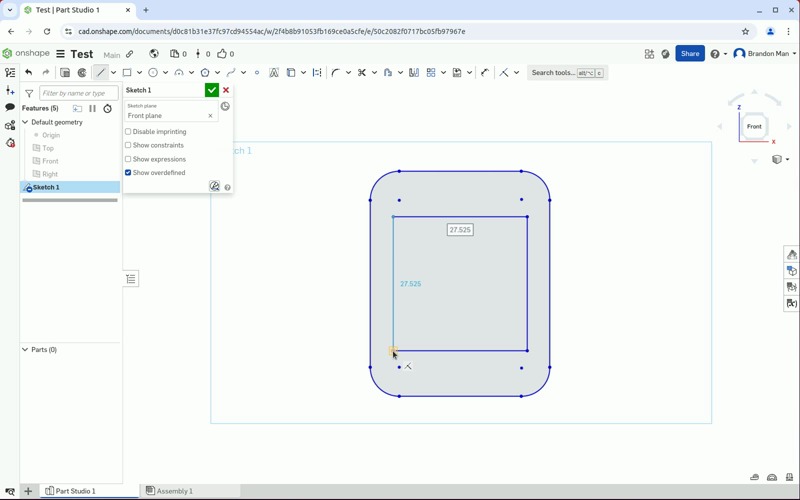
mouse_move(500, 185)
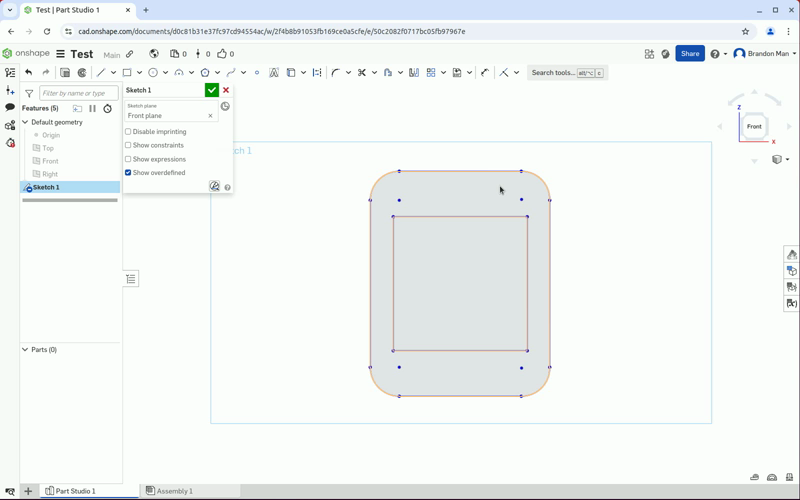
click(500, 185)
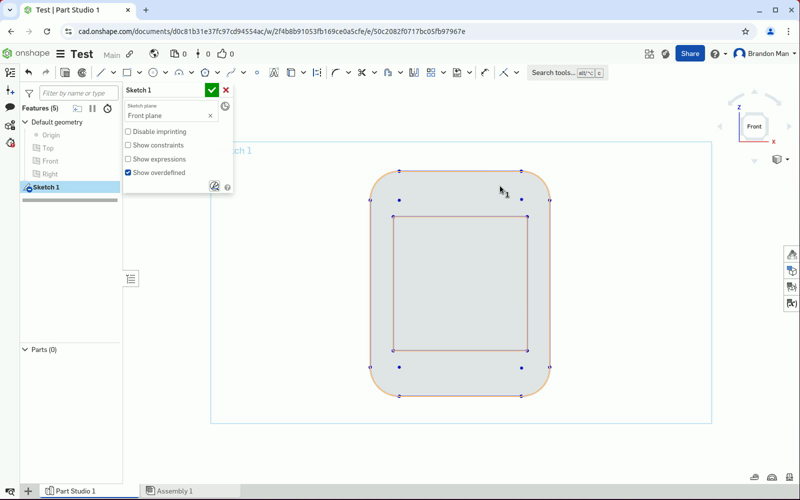
mouse_move(73, 352)
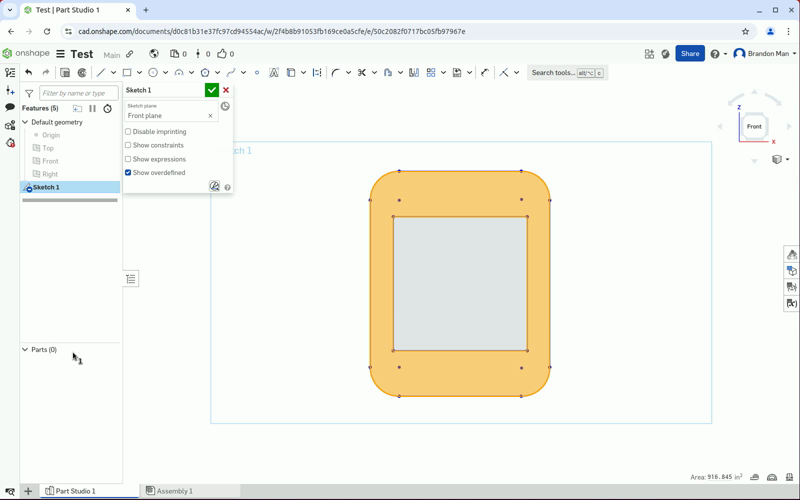
key(shift+y)
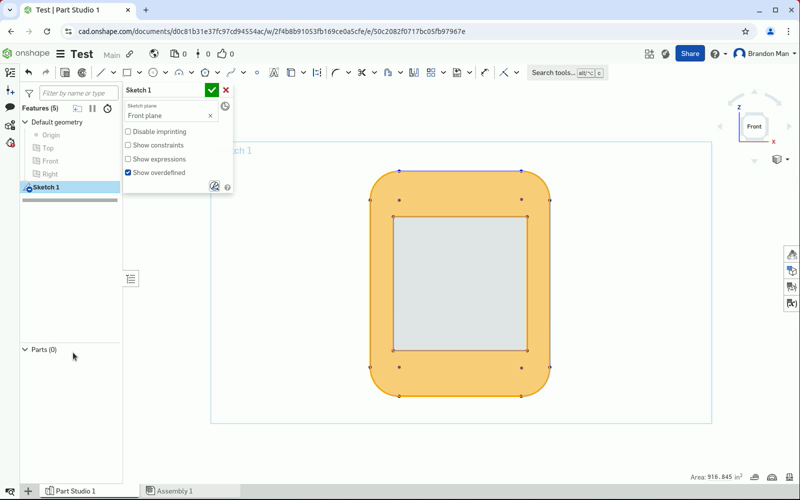
key(shift+e)
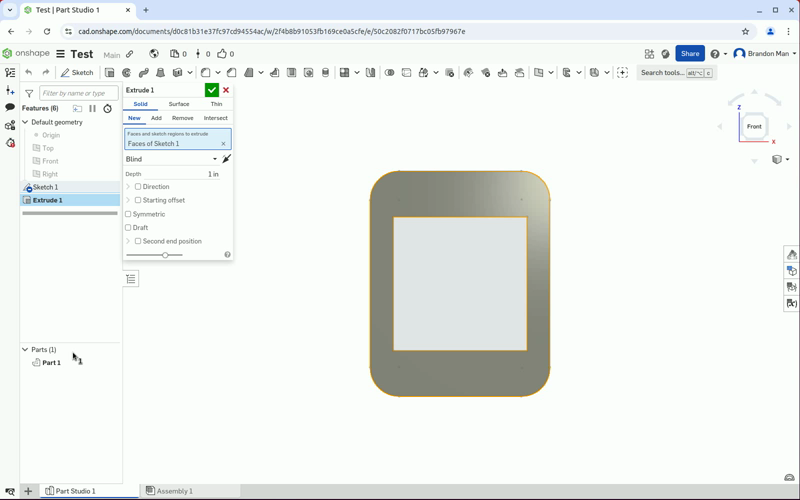
mouse_move(143, 106)
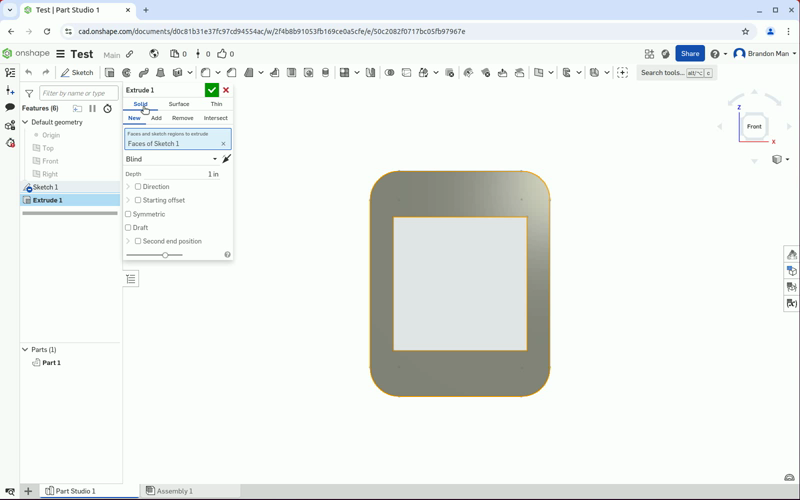
click(143, 106)
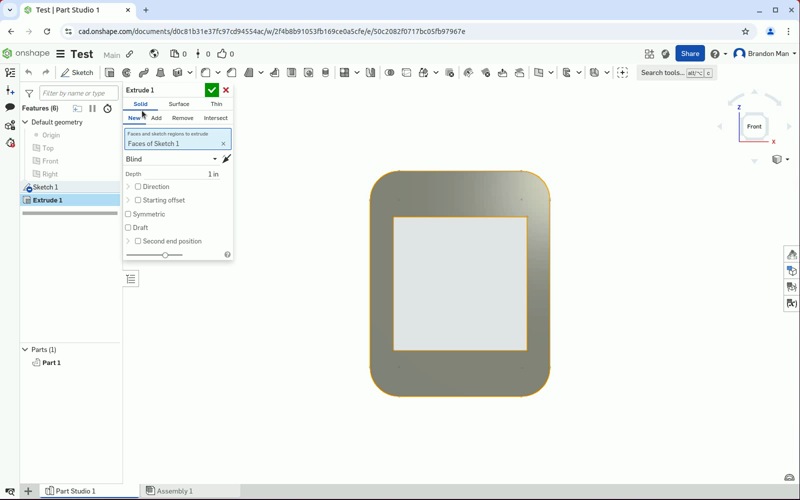
mouse_move(137, 120)
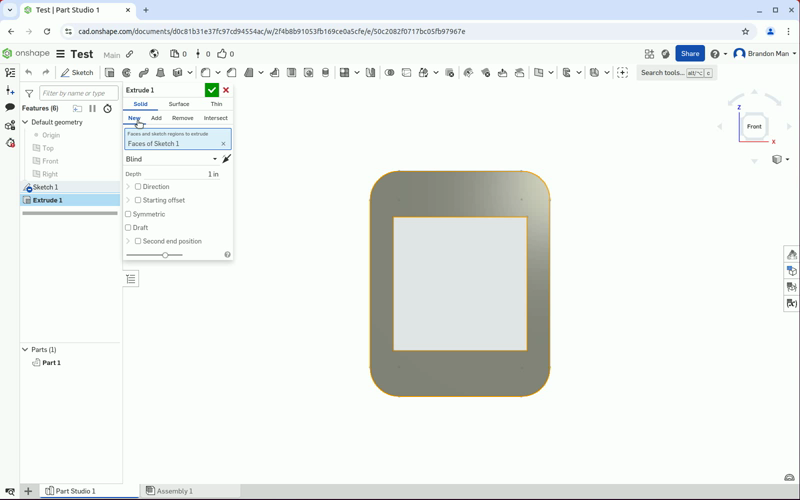
click(137, 120)
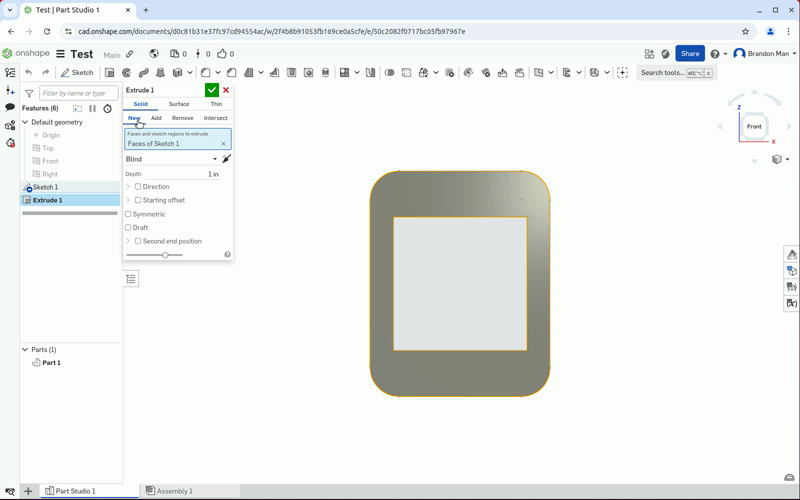
key(tab, 4)
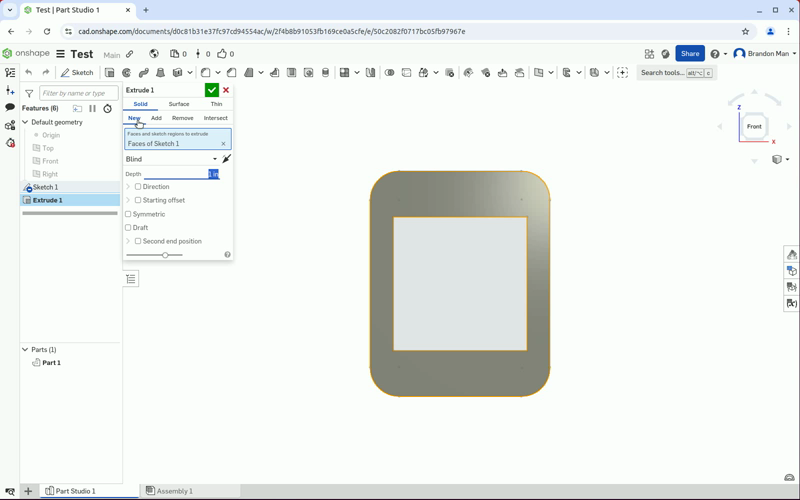
text(6.981)
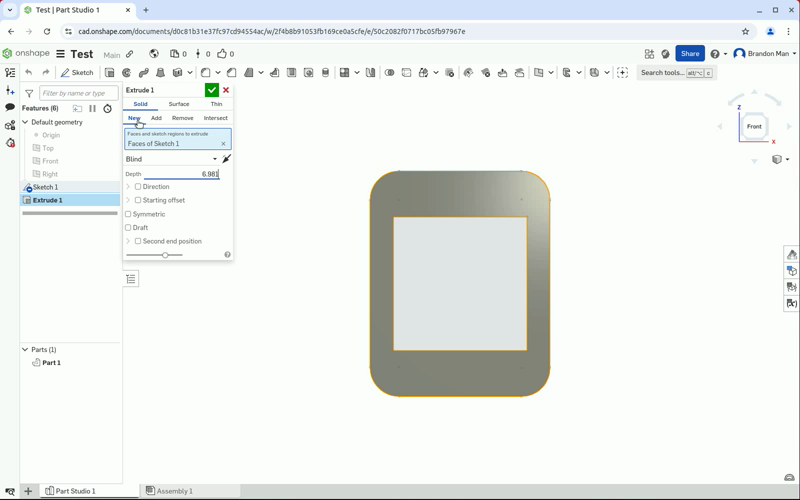
key(enter)
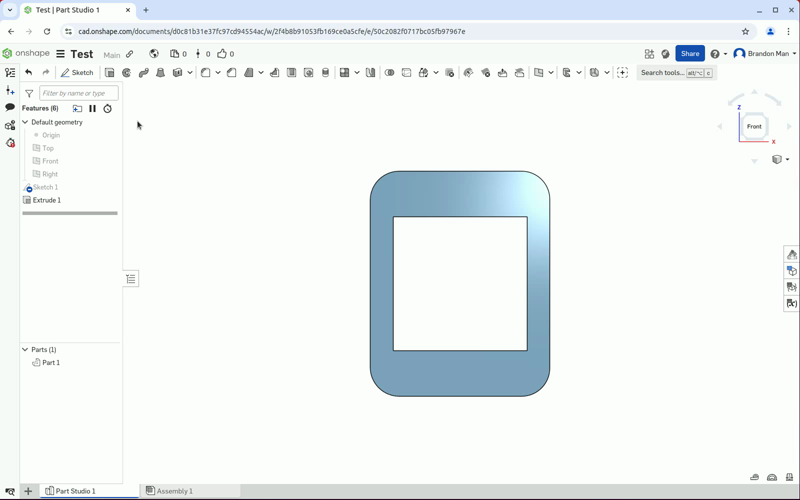
key(shift+h)
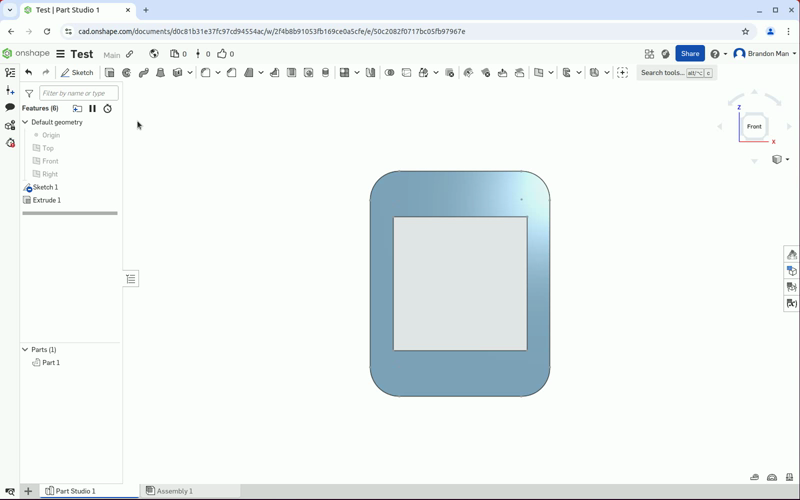
key(shift+h)
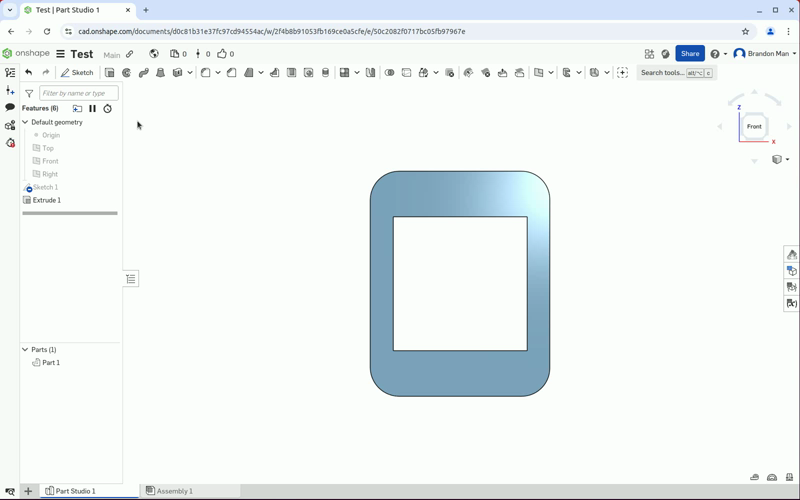
mouse_move(73, 189)
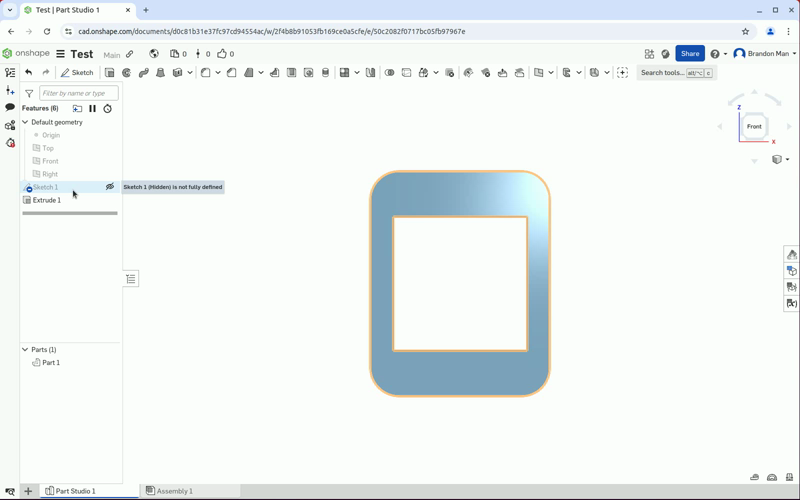
click(73, 189)
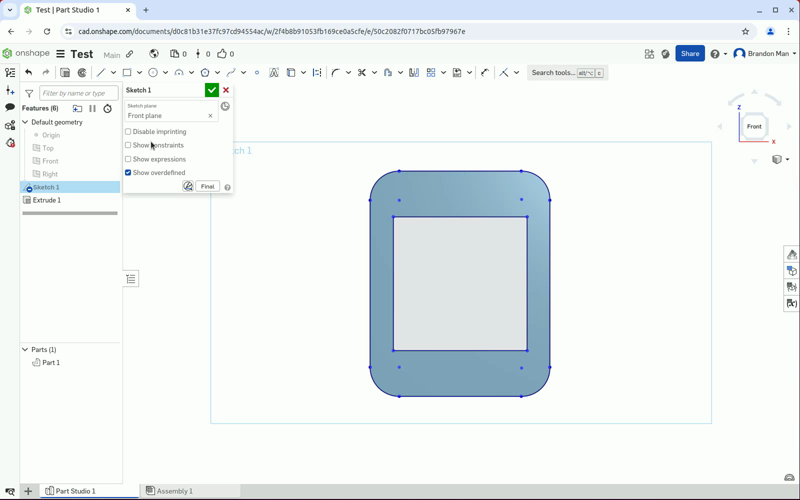
mouse_move(229, 92)
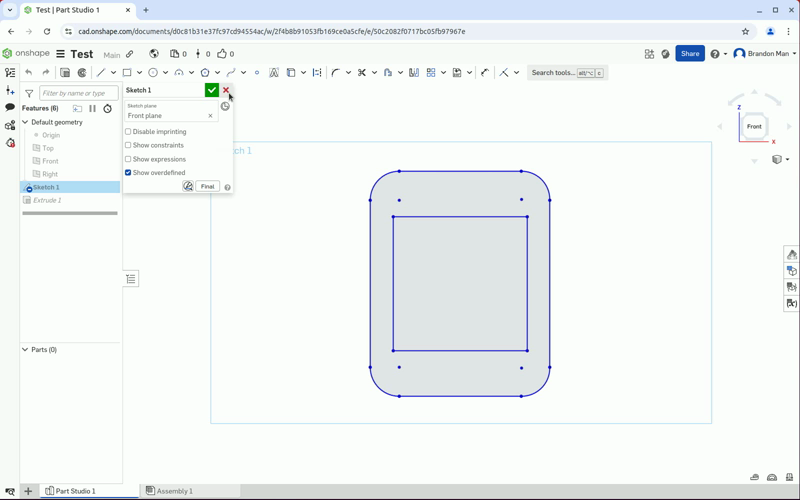
click(229, 92)
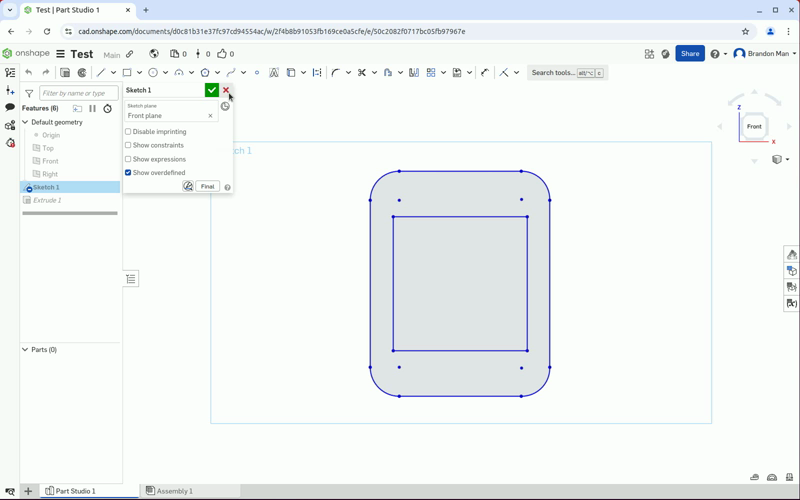
key(shift+s)
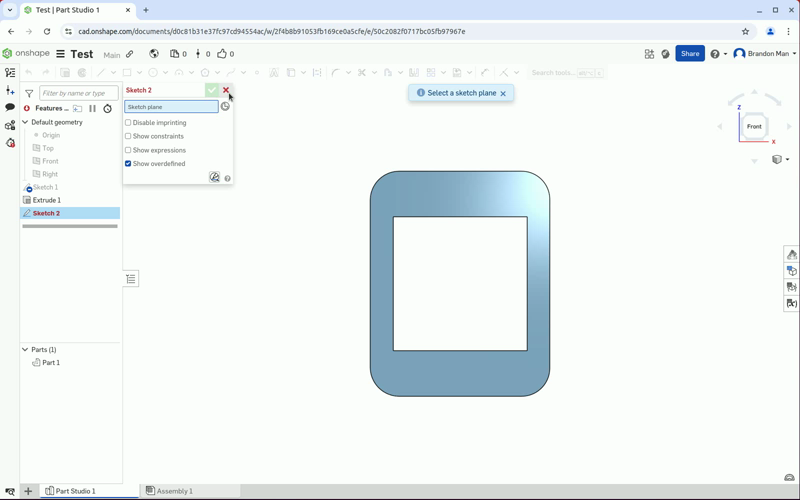
mouse_move(73, 163)
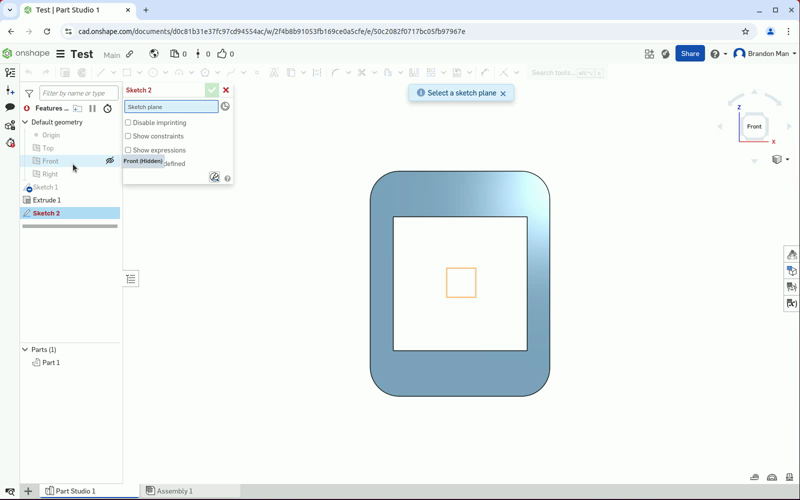
click(73, 163)
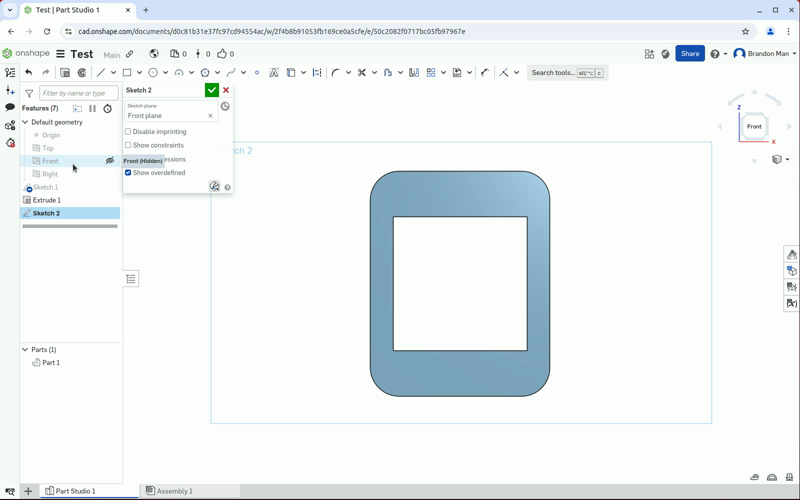
mouse_move(73, 352)
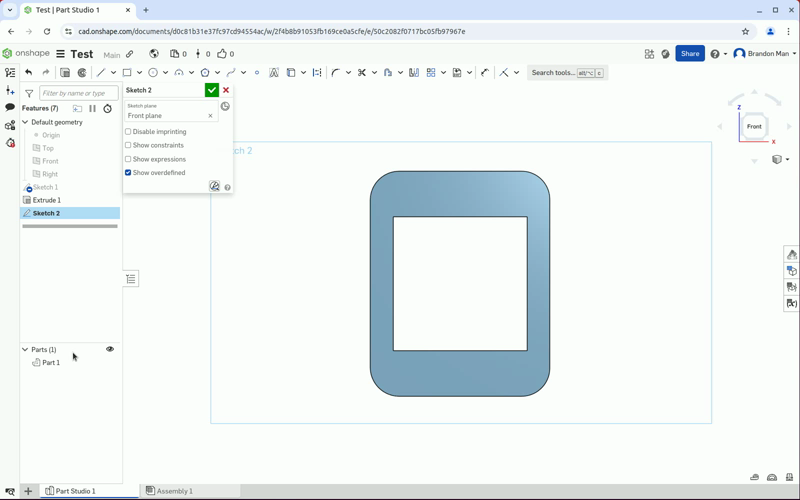
key(y)
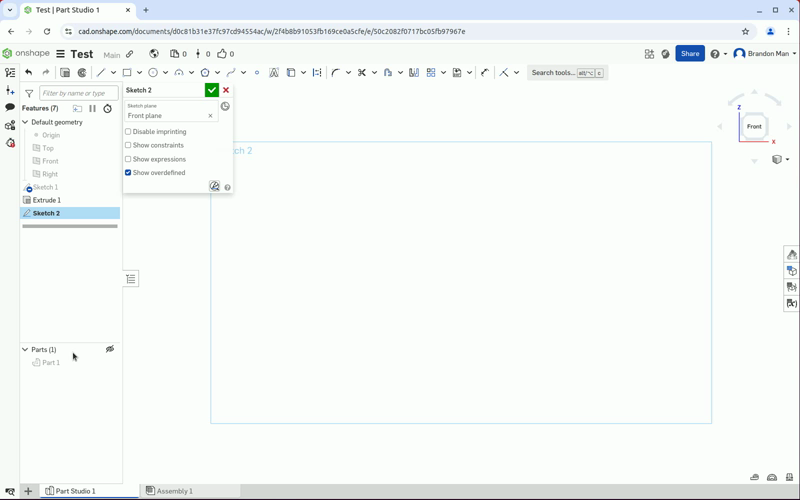
key(l)
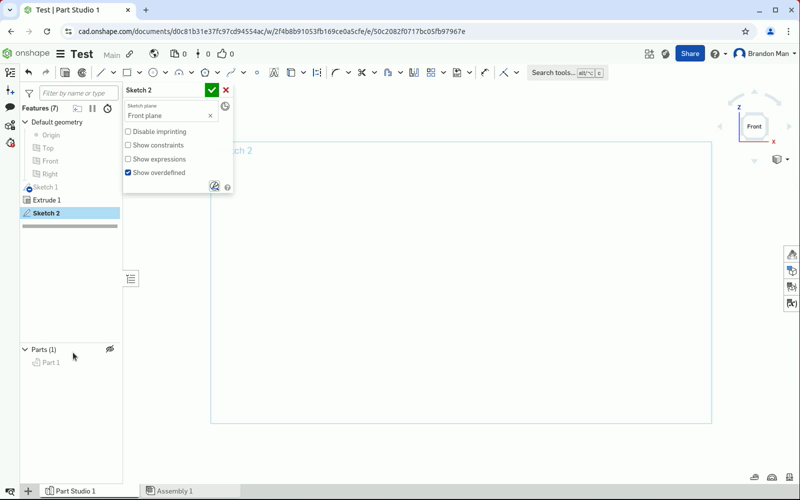
key_down(shift)
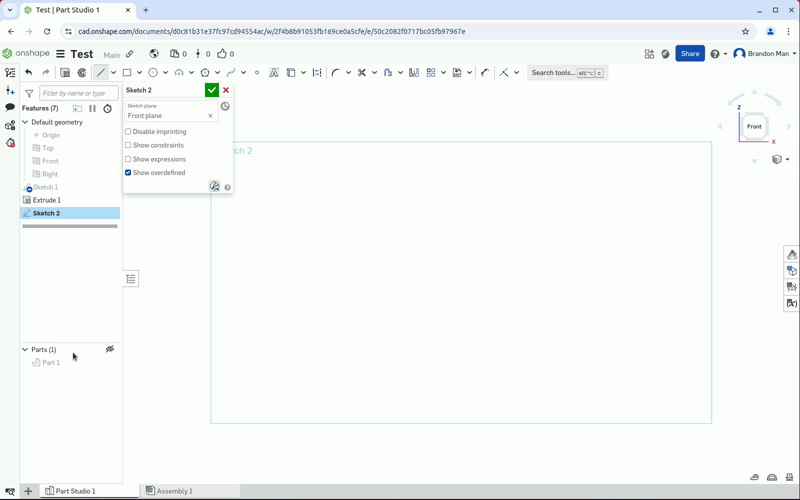
mouse_move(392, 351)
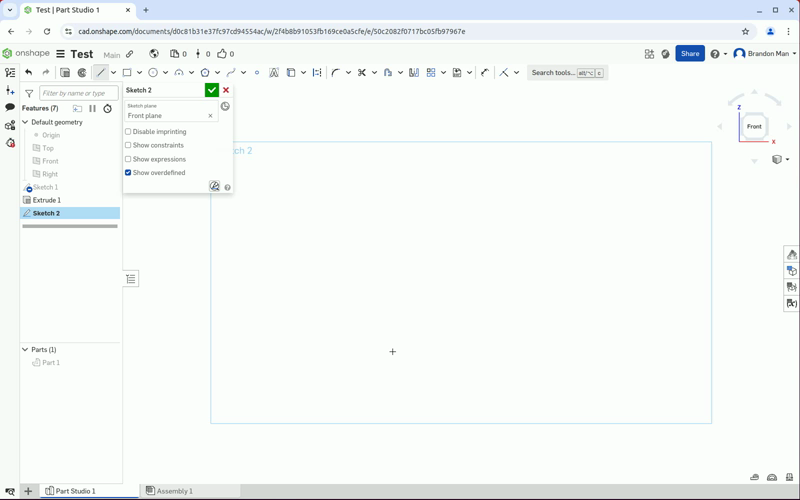
click(392, 351)
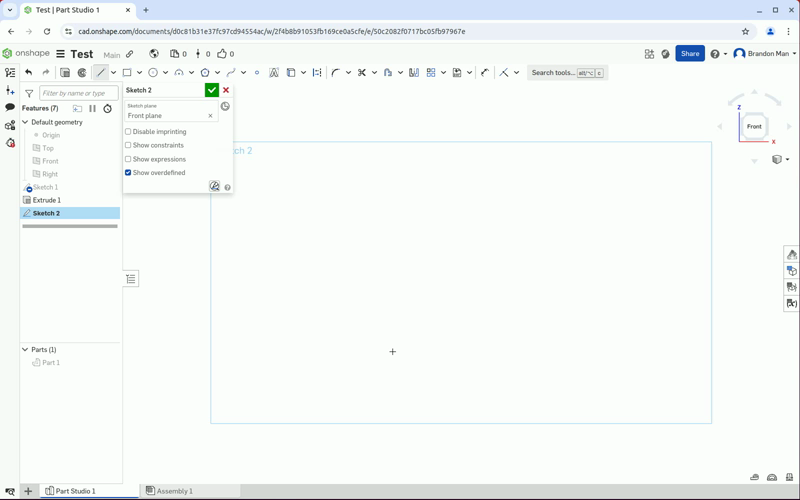
key_up(shift)
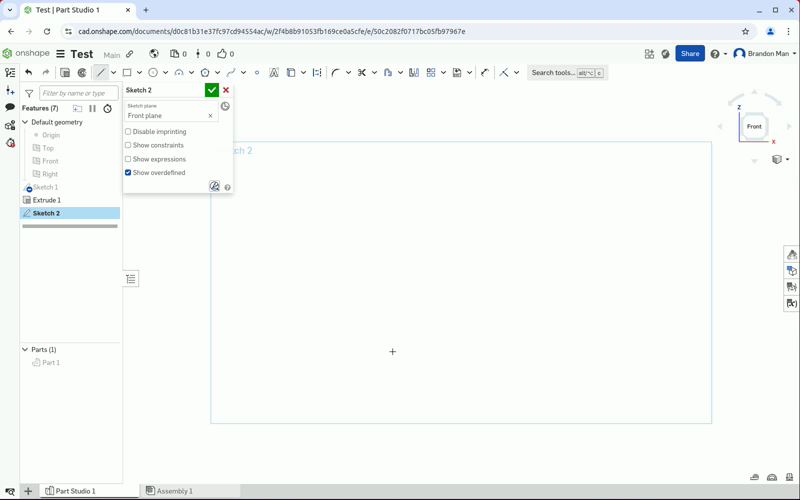
key_down(shift)
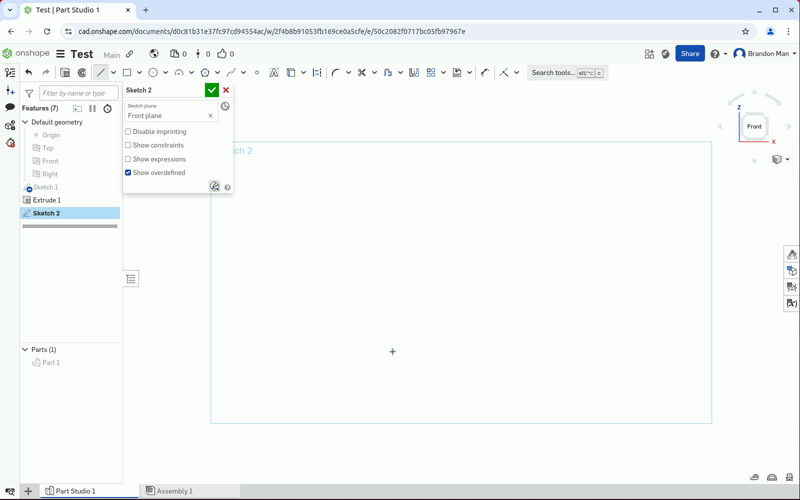
mouse_move(527, 351)
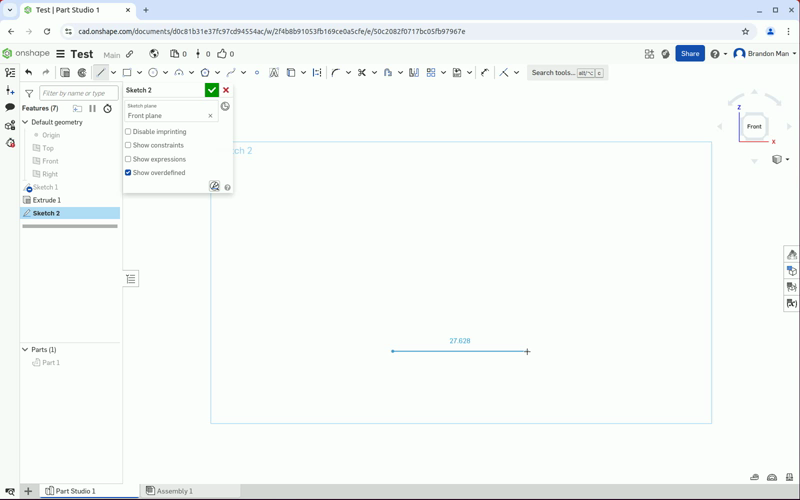
click(527, 351)
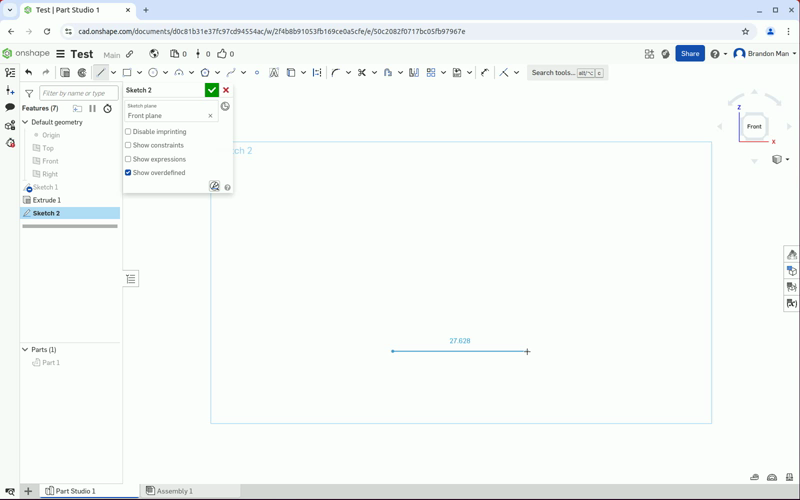
key_up(shift)
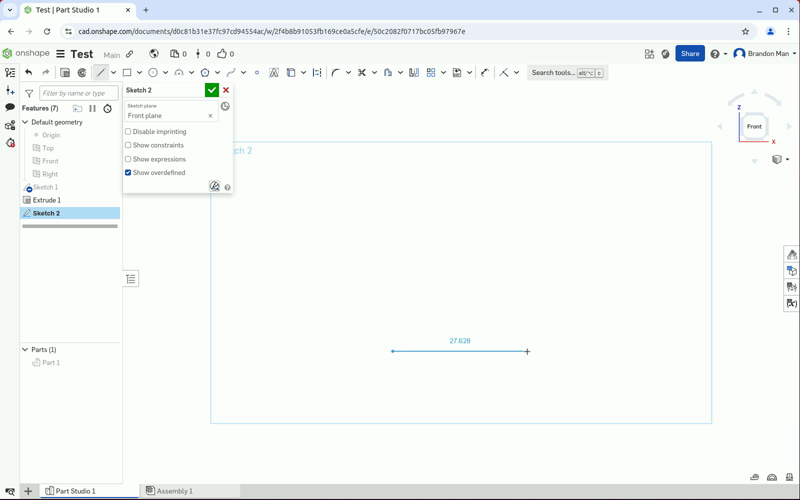
key_down(shift)
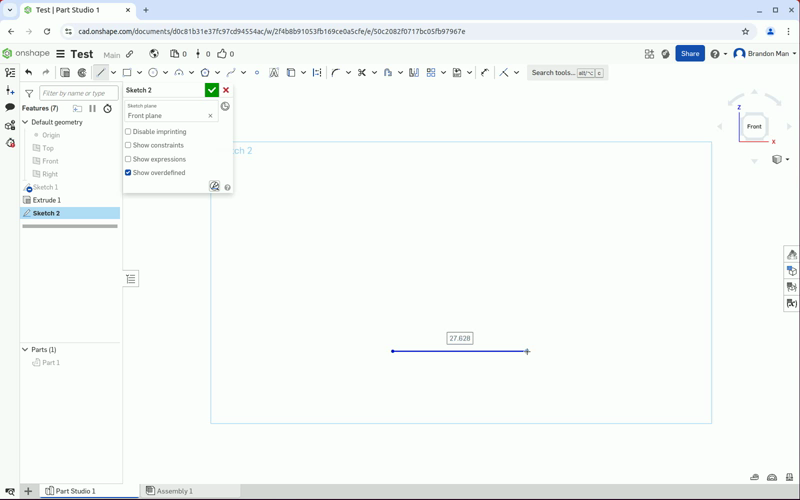
mouse_move(527, 216)
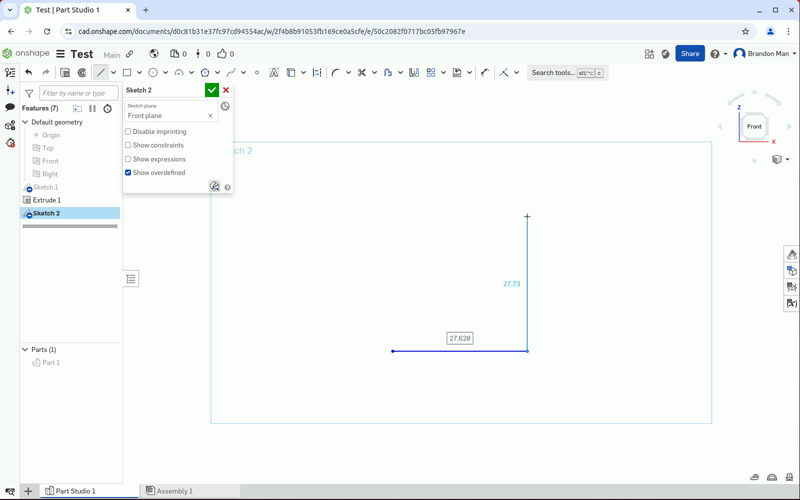
click(527, 216)
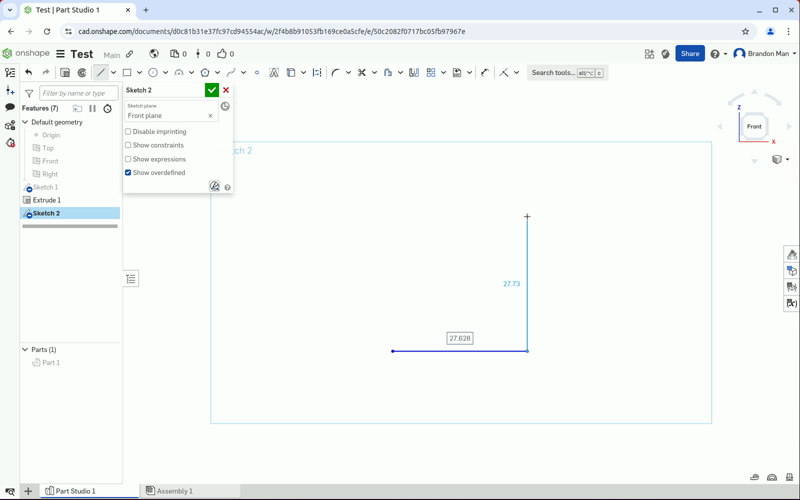
key_up(shift)
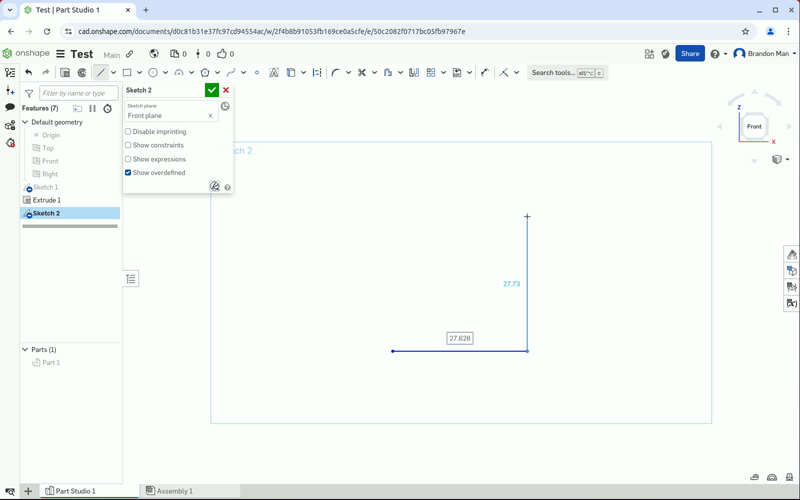
key_down(shift)
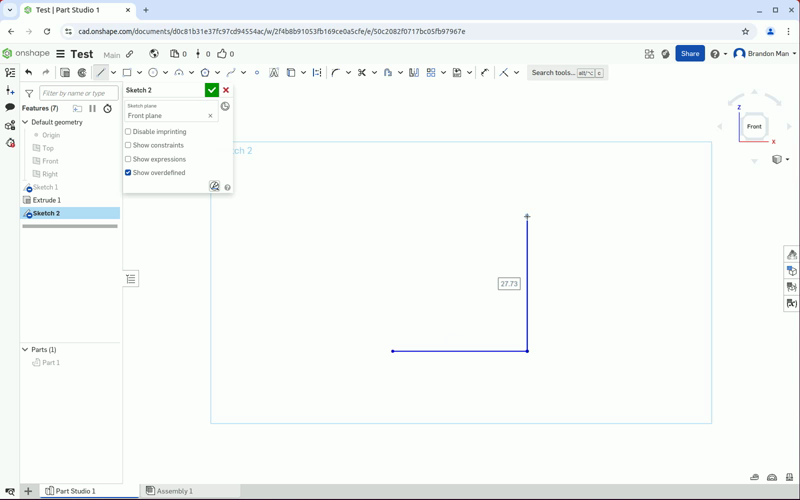
mouse_move(392, 216)
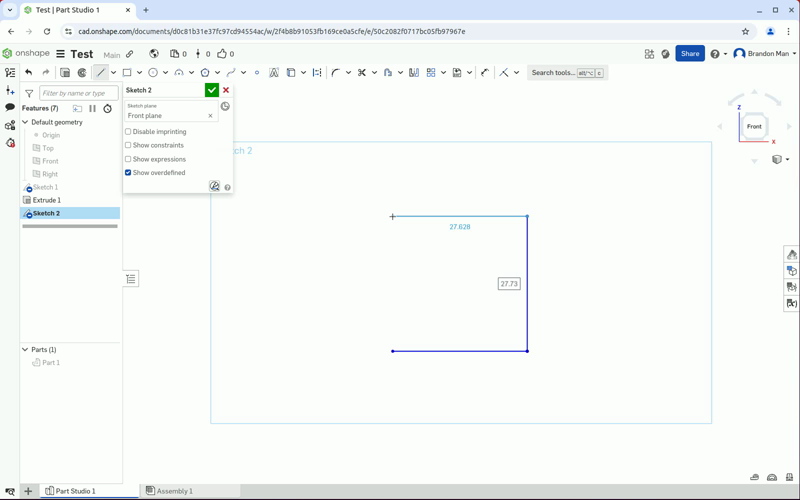
click(392, 216)
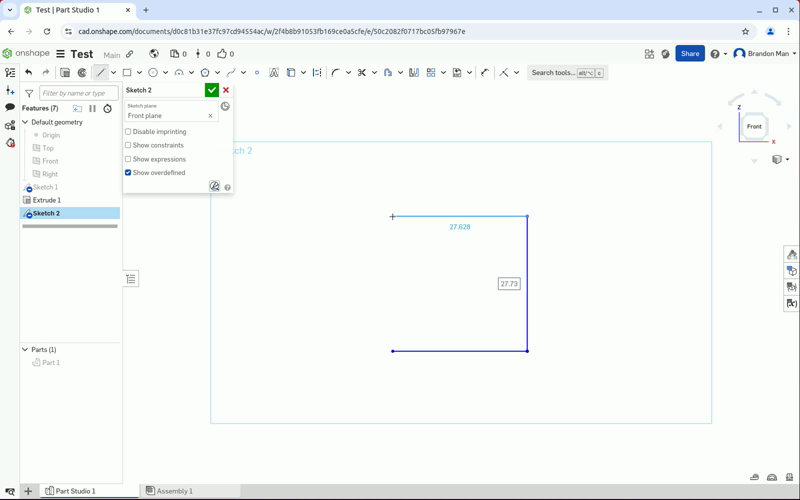
key_up(shift)
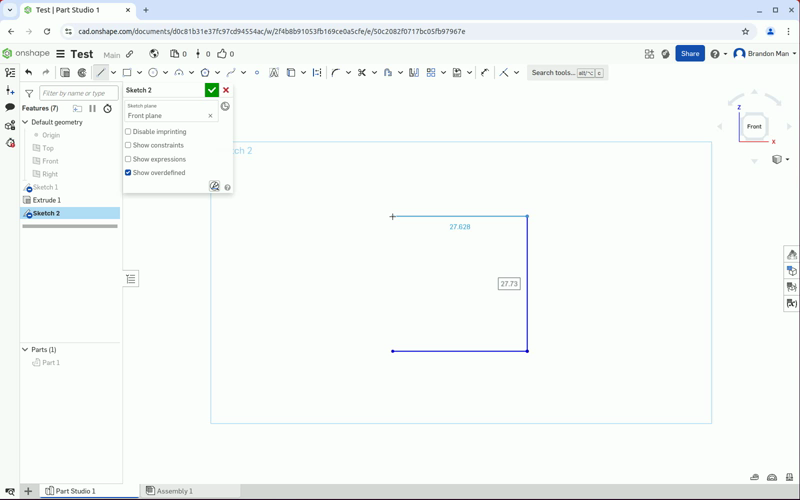
key_down(shift)
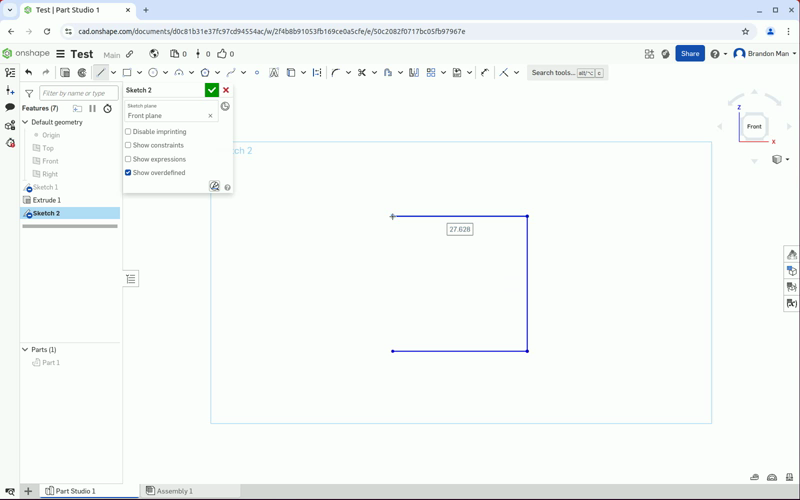
mouse_move(392, 351)
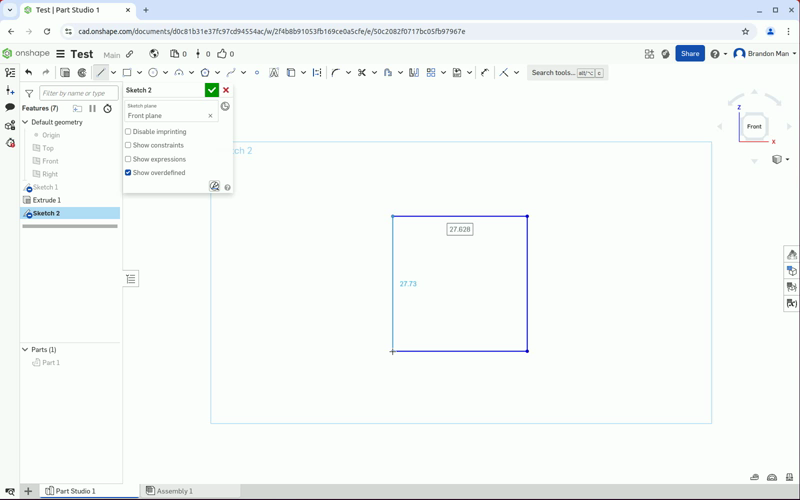
key_up(shift)
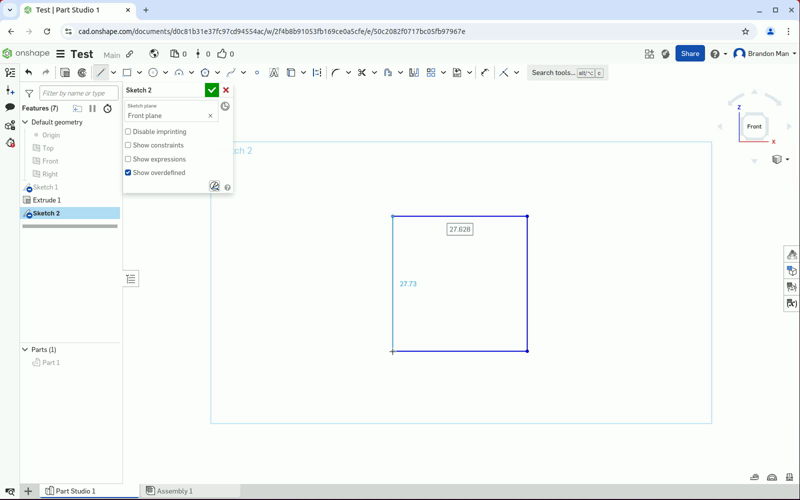
click(392, 351)
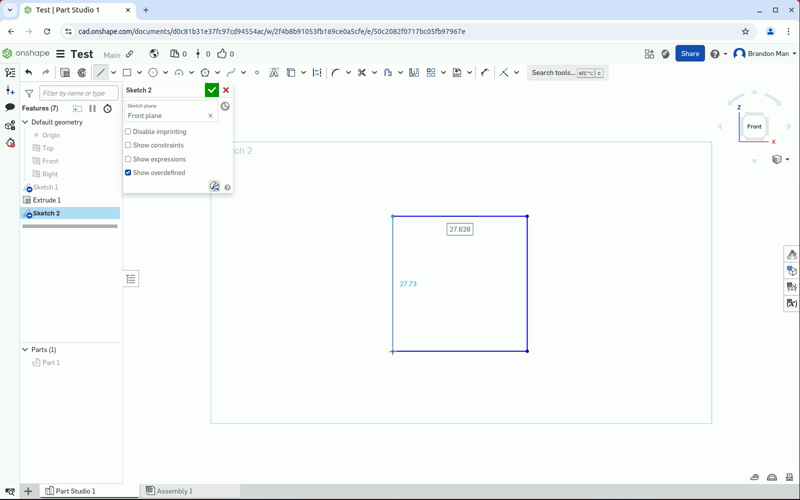
key(esc)
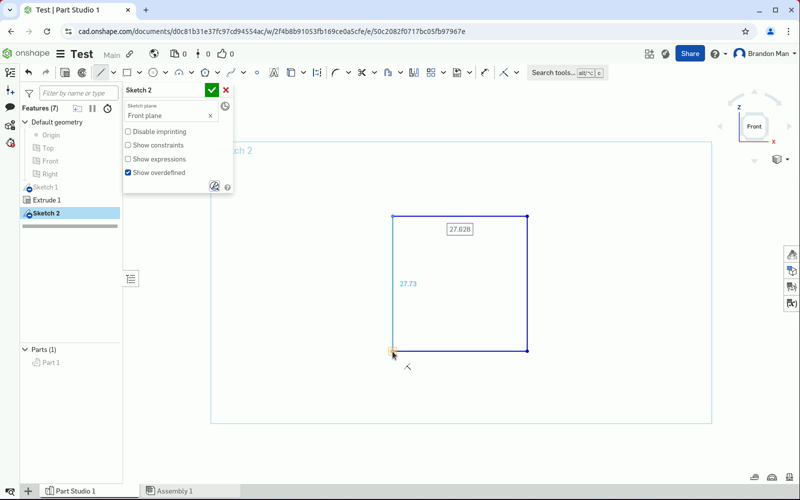
mouse_move(511, 280)
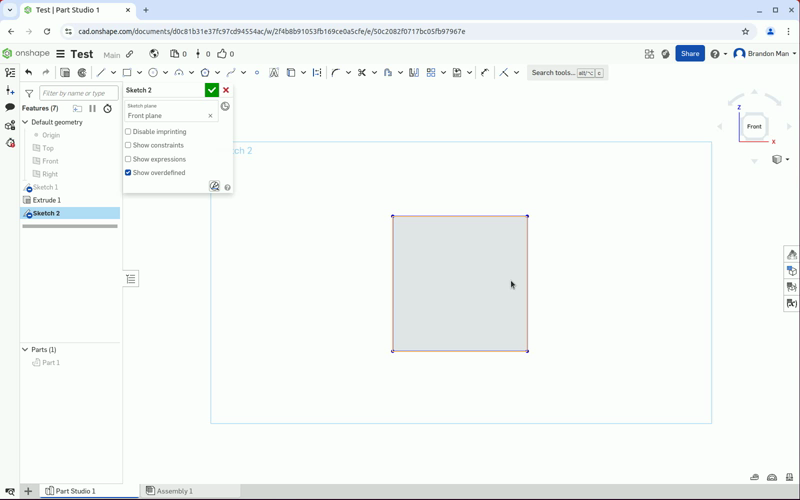
click(511, 280)
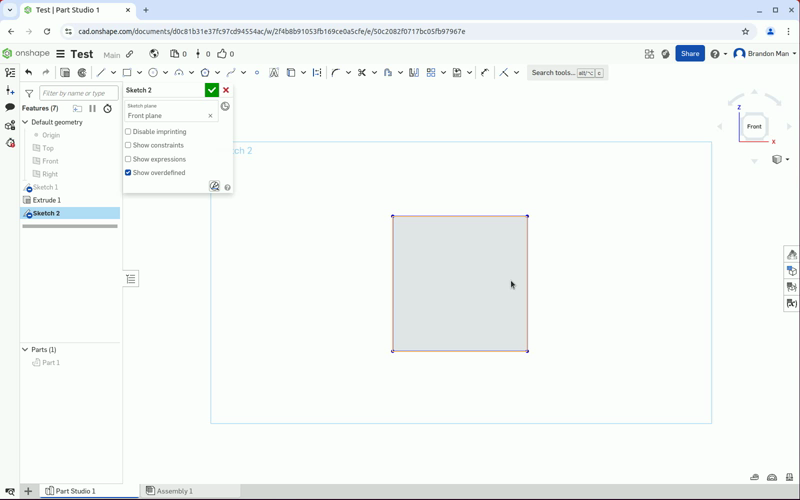
mouse_move(73, 352)
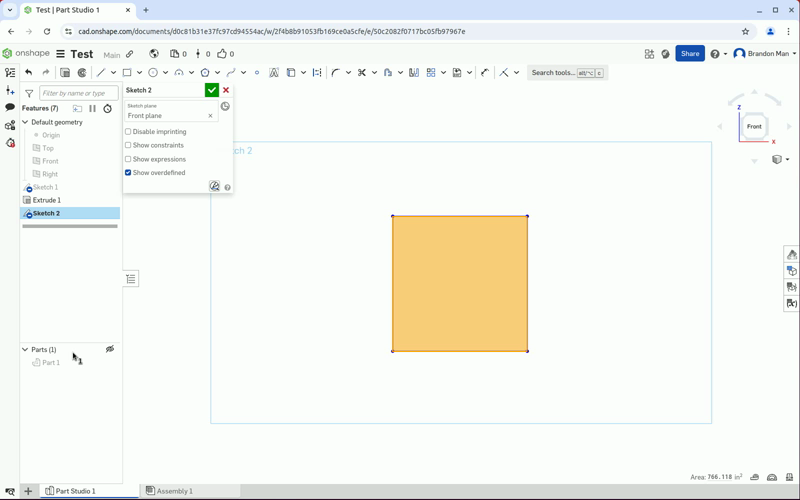
key(shift+y)
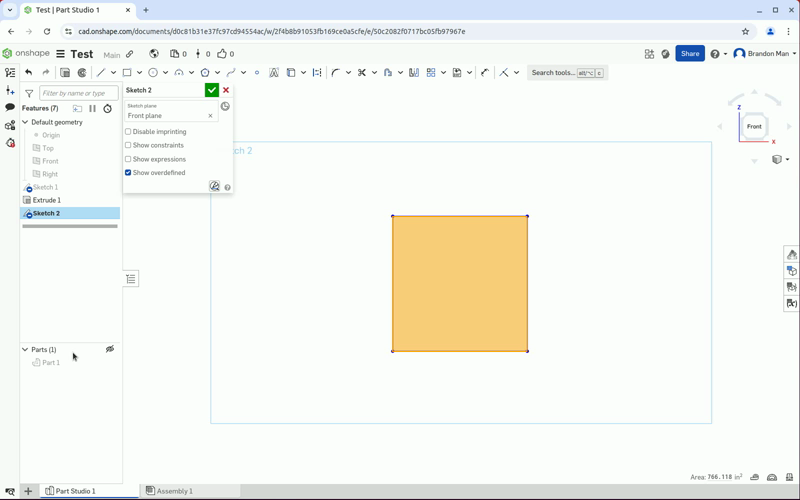
key(shift+e)
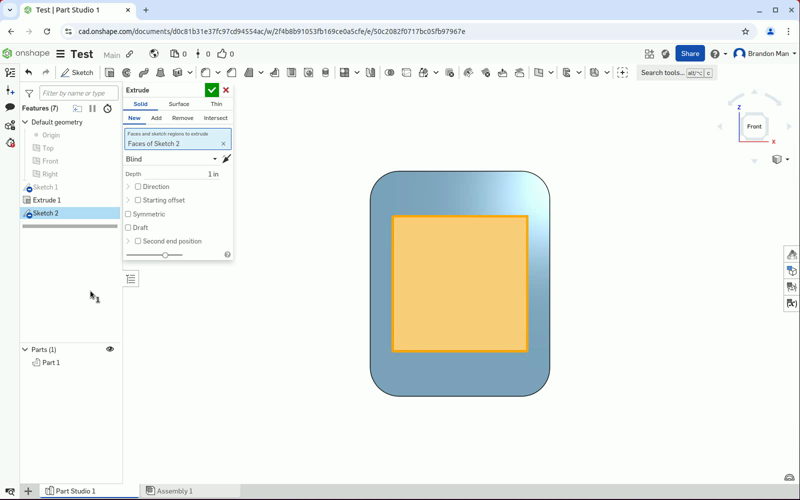
mouse_move(143, 106)
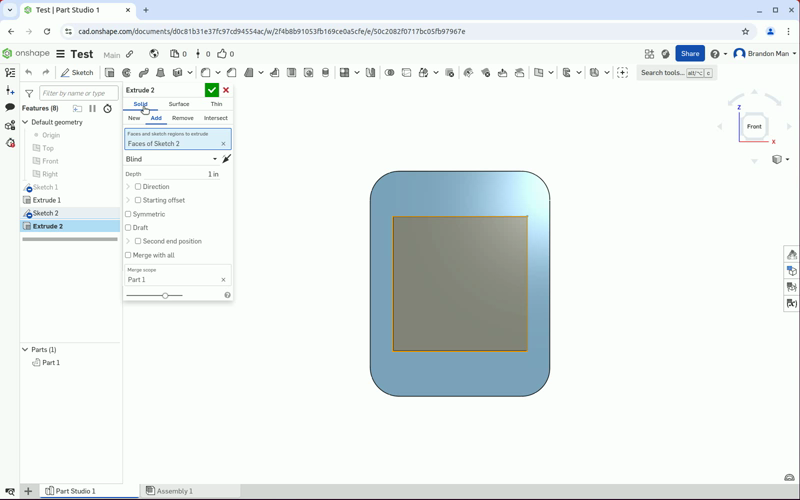
click(143, 106)
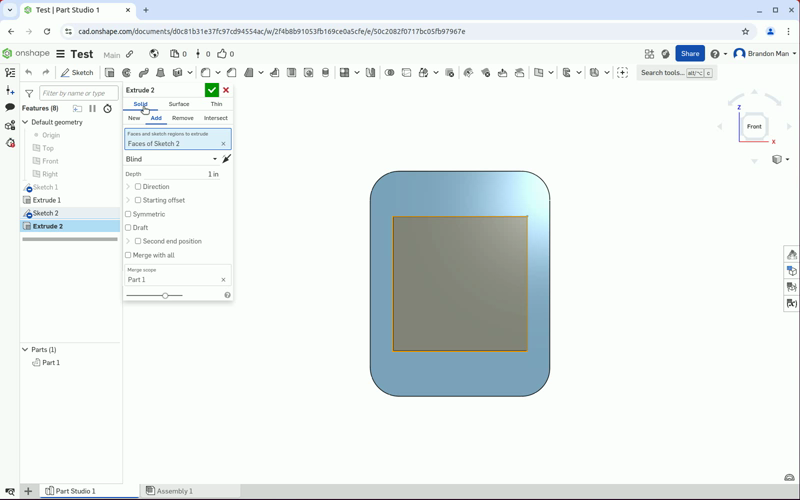
mouse_move(137, 120)
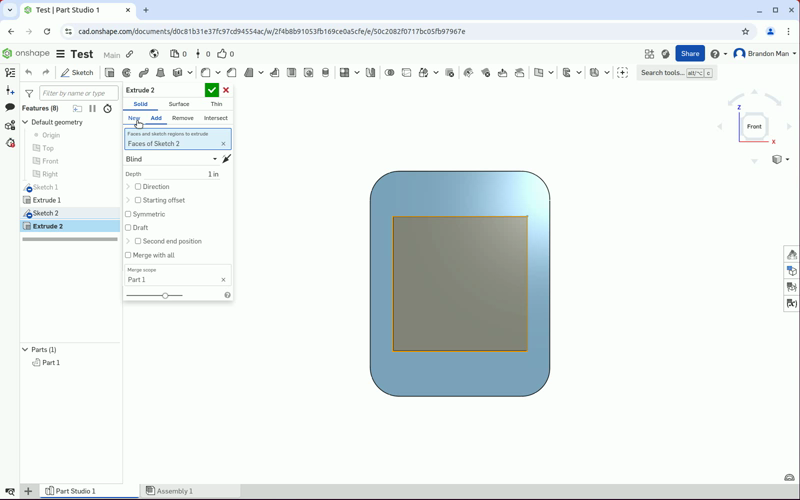
click(137, 120)
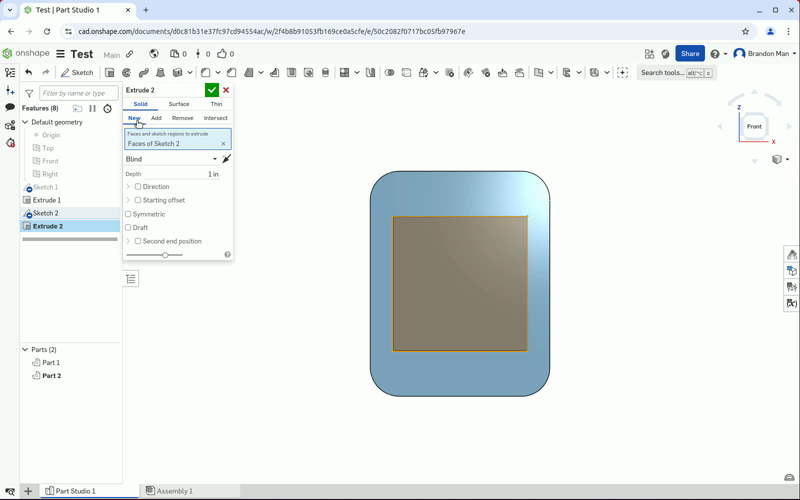
key(tab, 4)
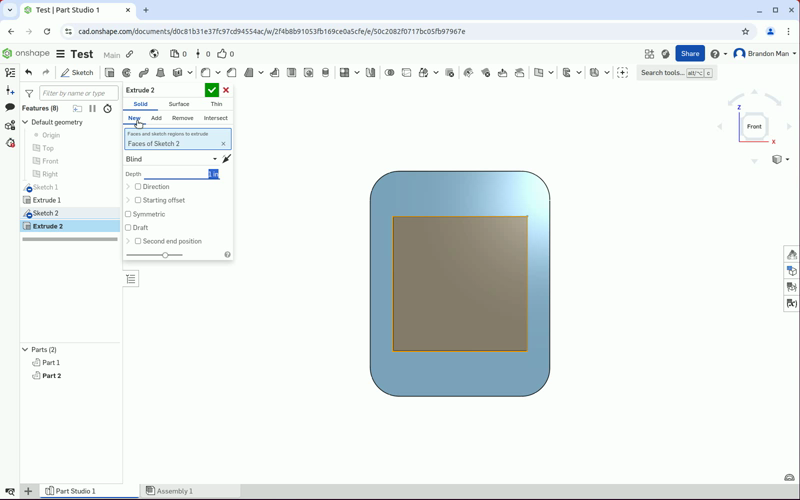
text(5.777)
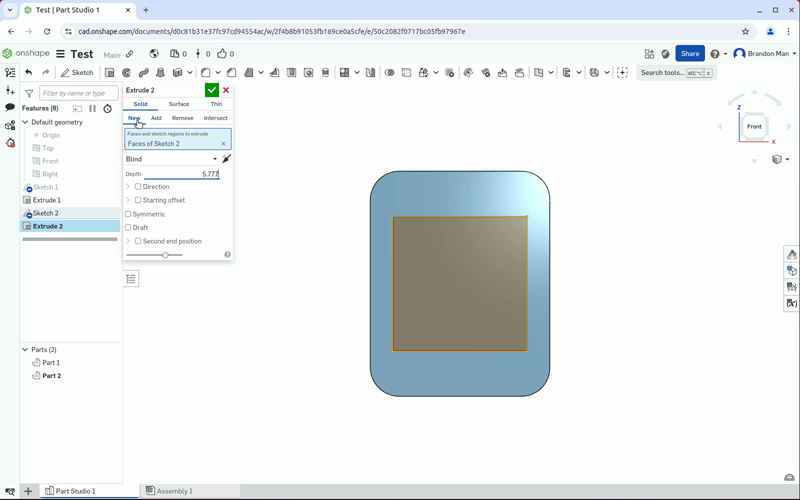
key(enter)
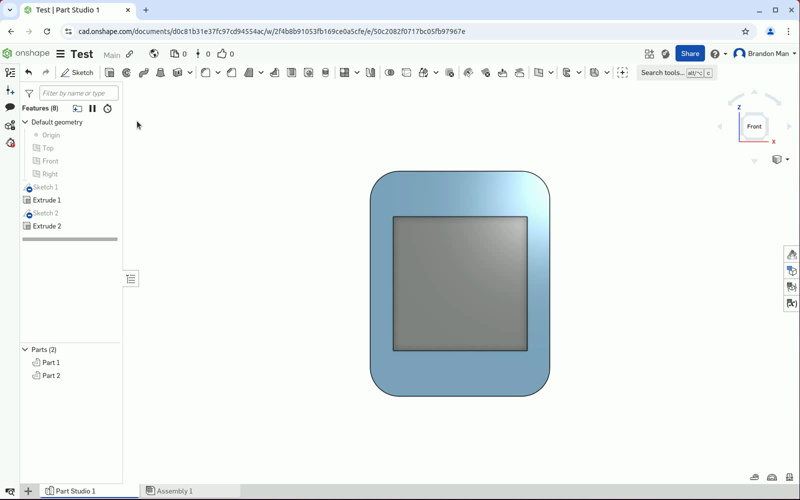
key(shift+h)
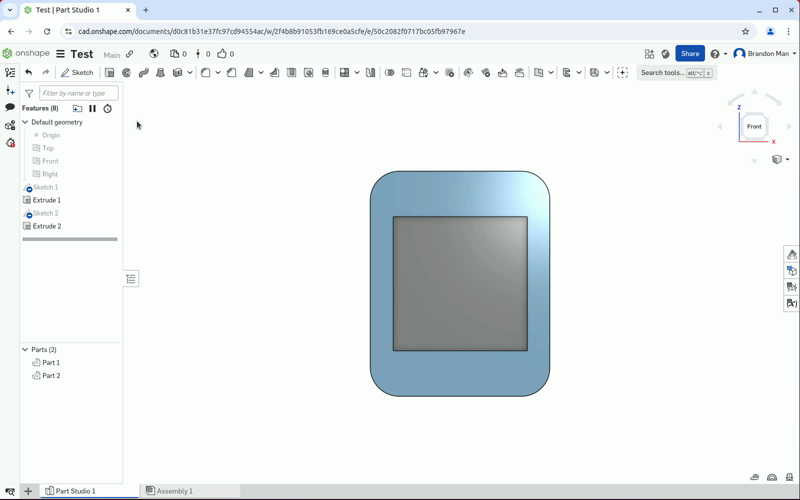
key(shift+h)
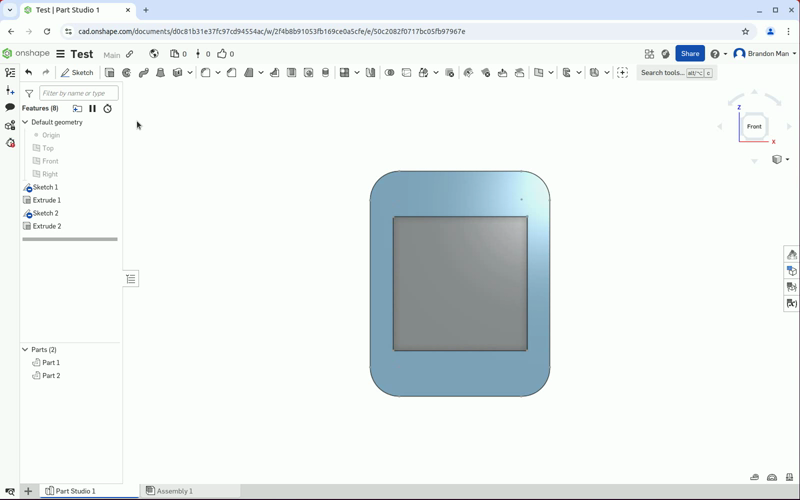
key(shift+7)
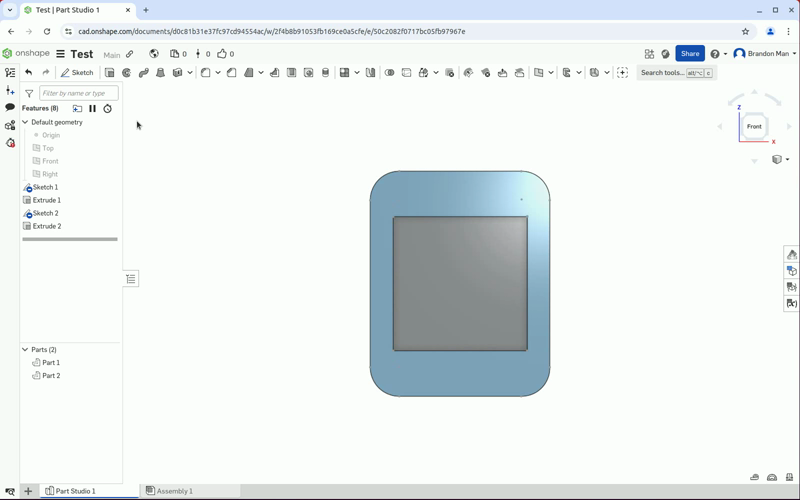
key(left, 2)
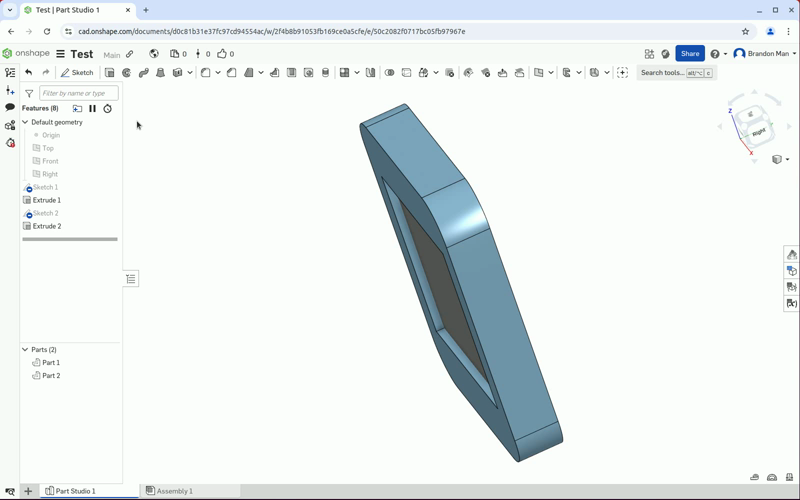
key(down, 2)
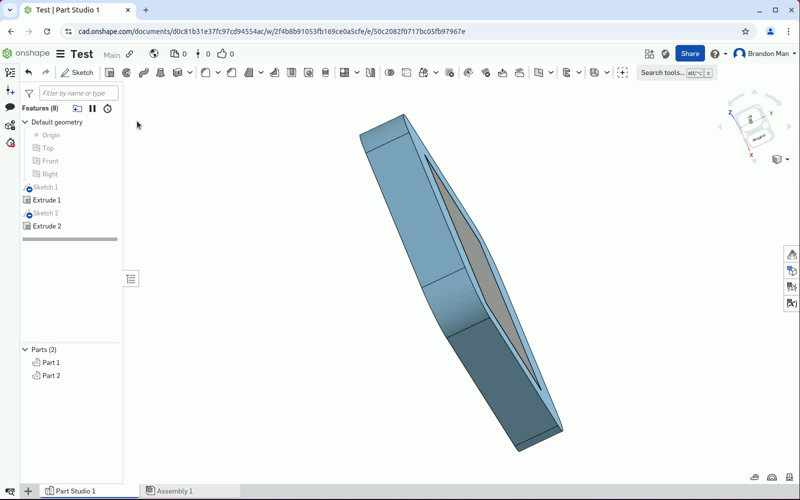
key(up, 2)
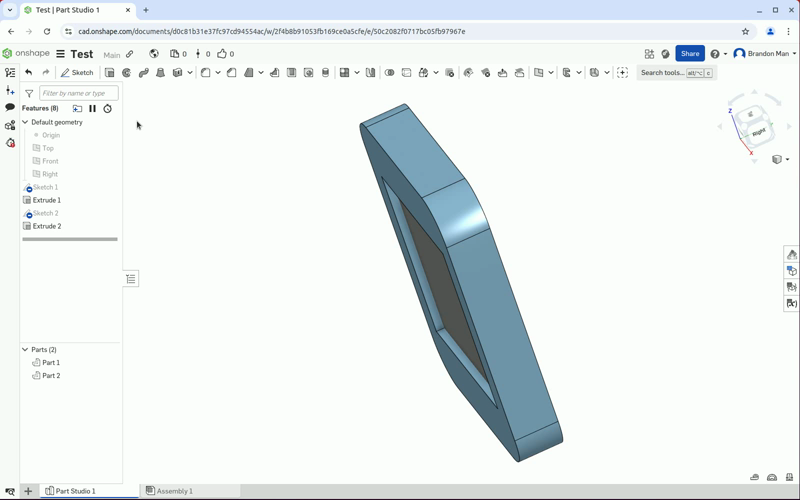
key(right, 2)
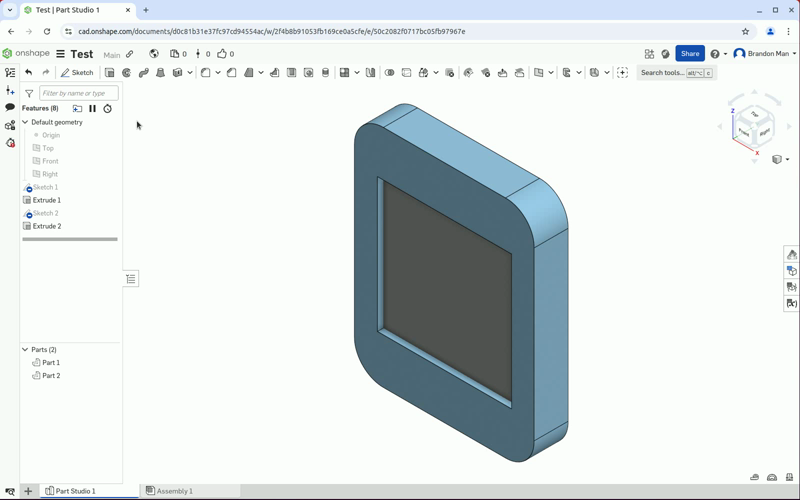
mouse_move(73, 189)
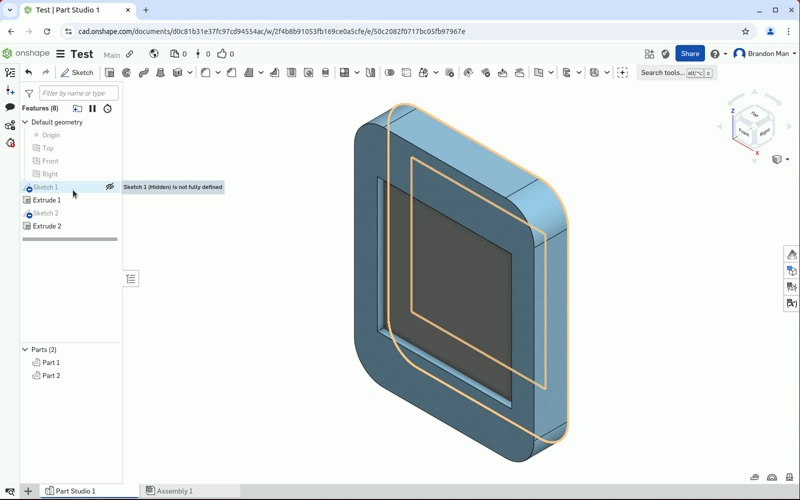
click(73, 189)